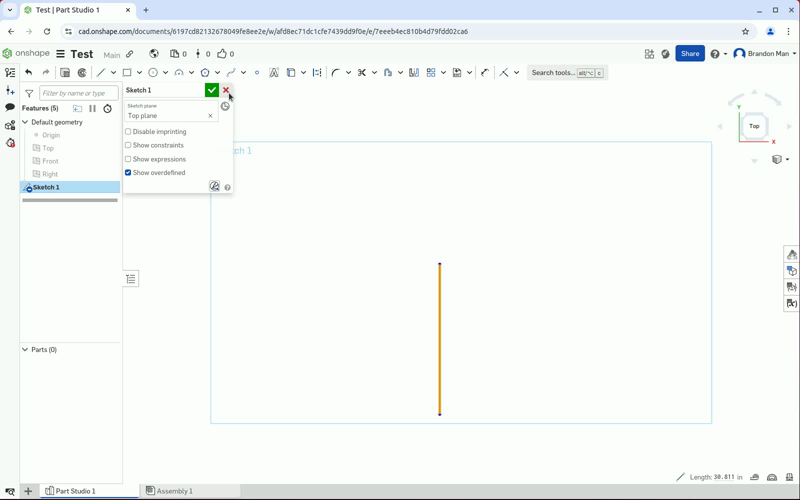
key(shift+h)
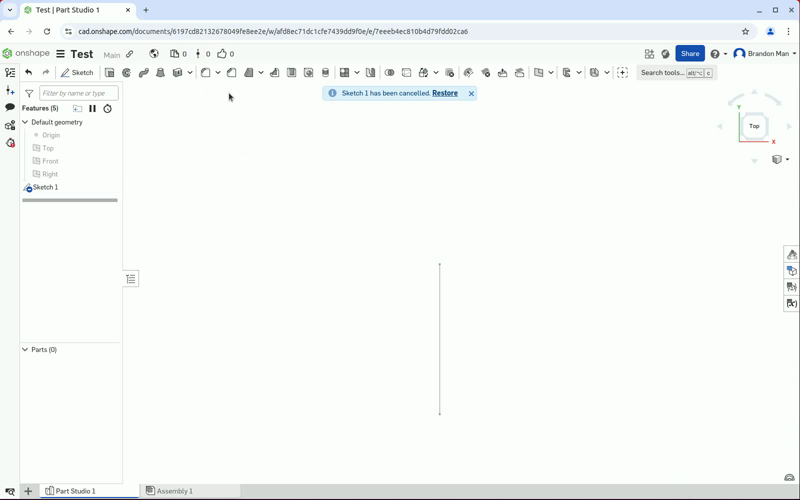
key(shift+s)
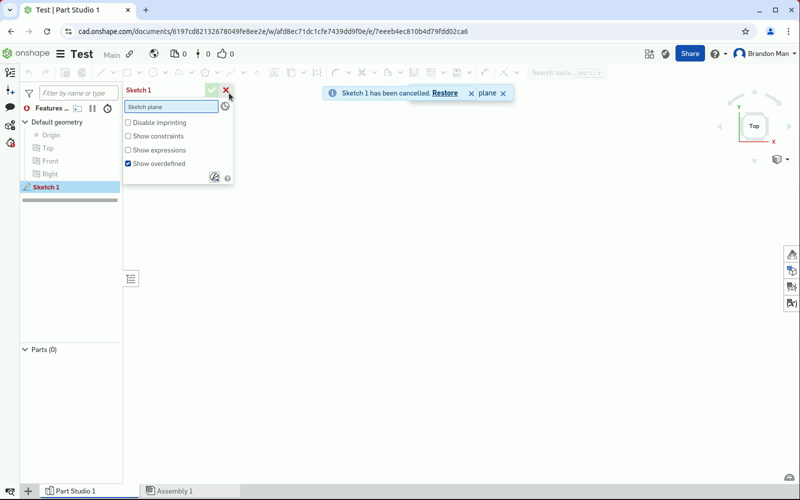
mouse_move(73, 150)
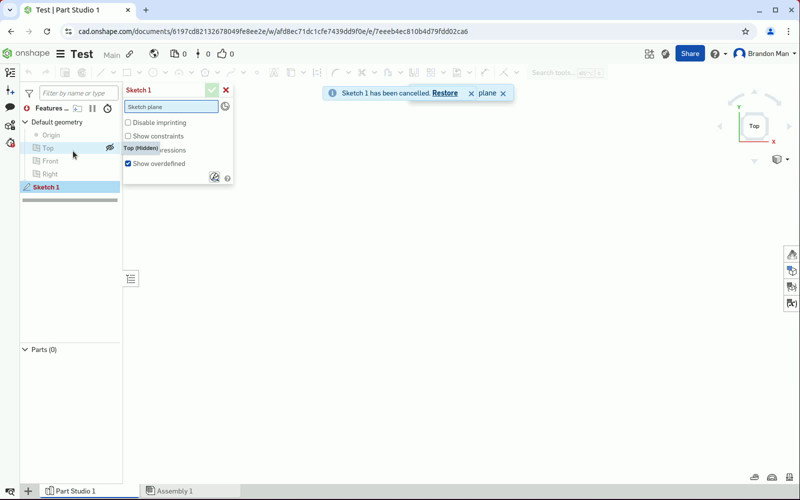
click(73, 150)
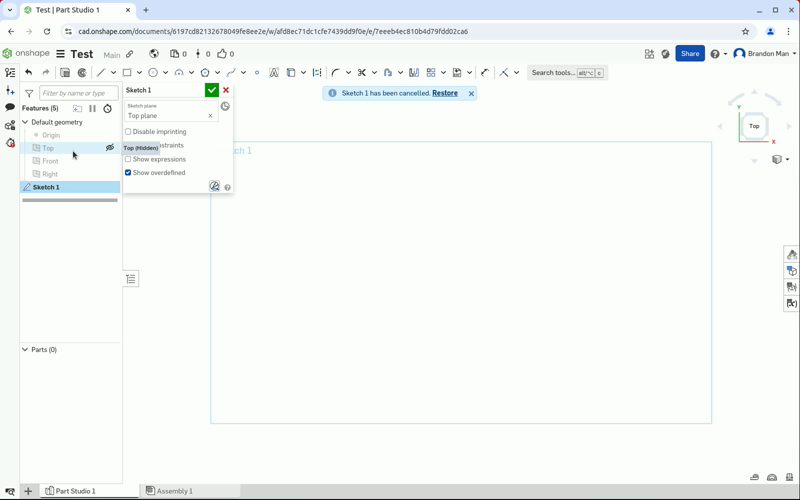
mouse_move(73, 352)
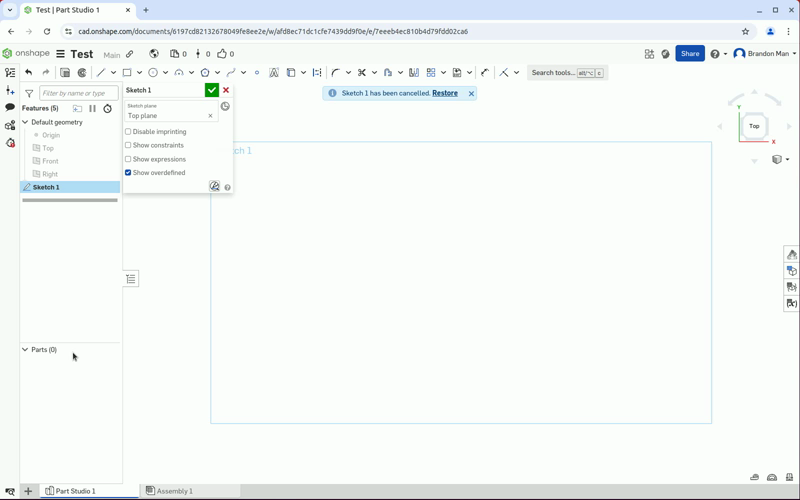
key(y)
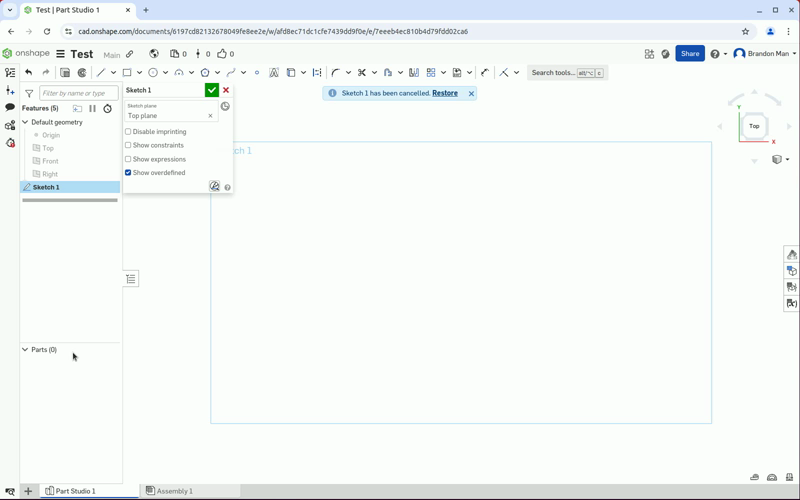
key(l)
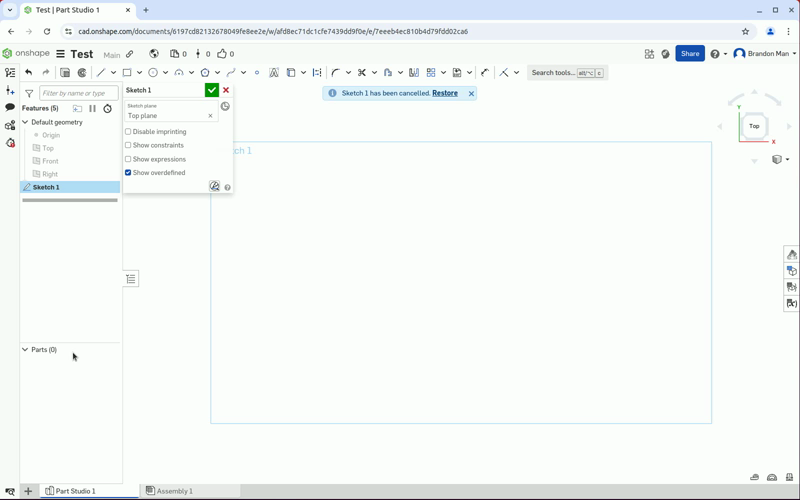
key_down(shift)
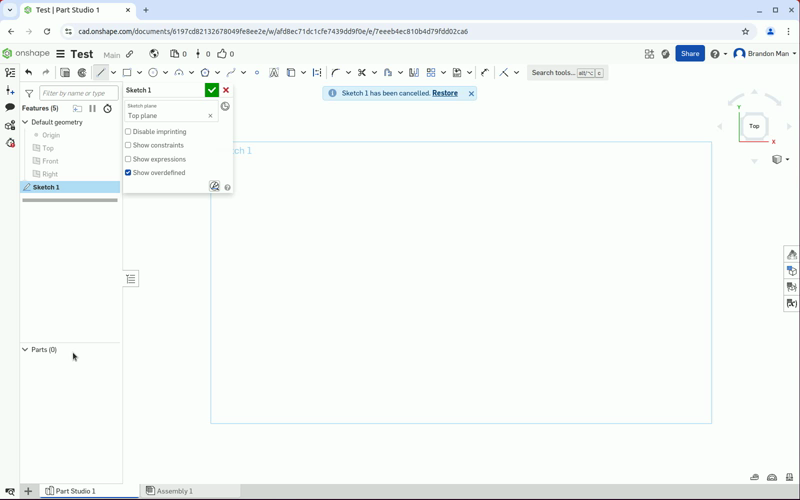
mouse_move(430, 313)
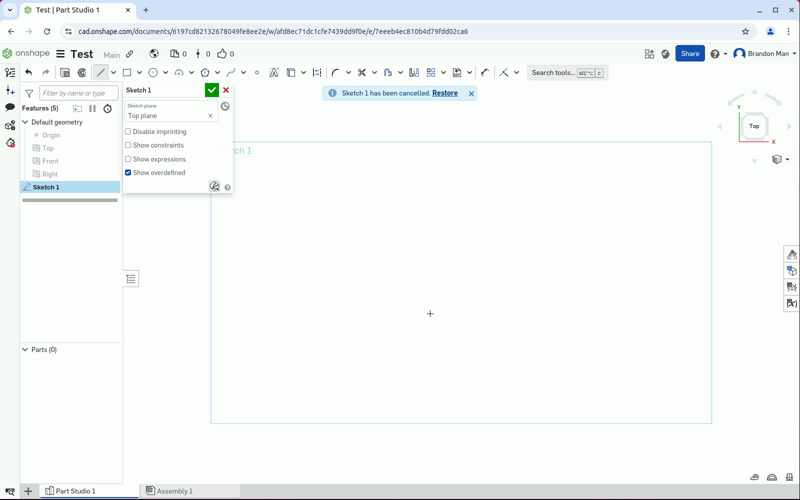
click(430, 313)
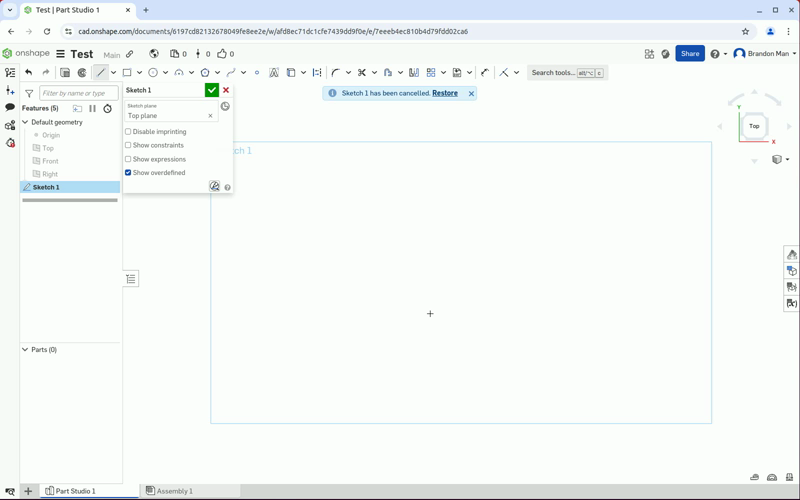
key_up(shift)
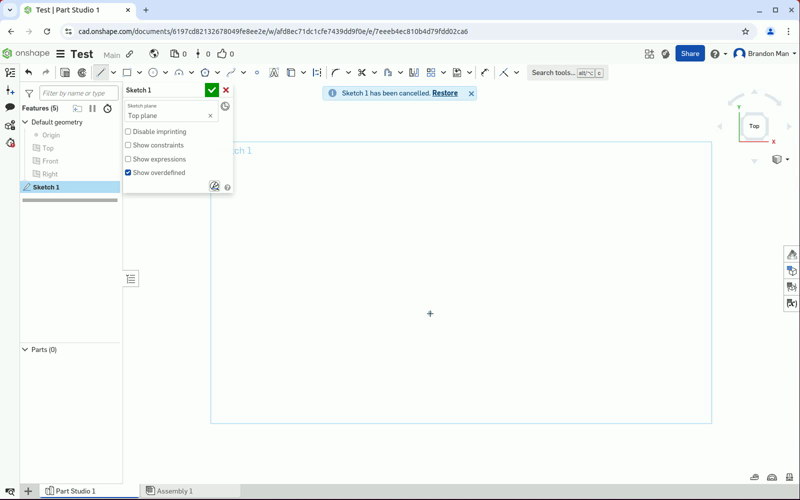
key_down(shift)
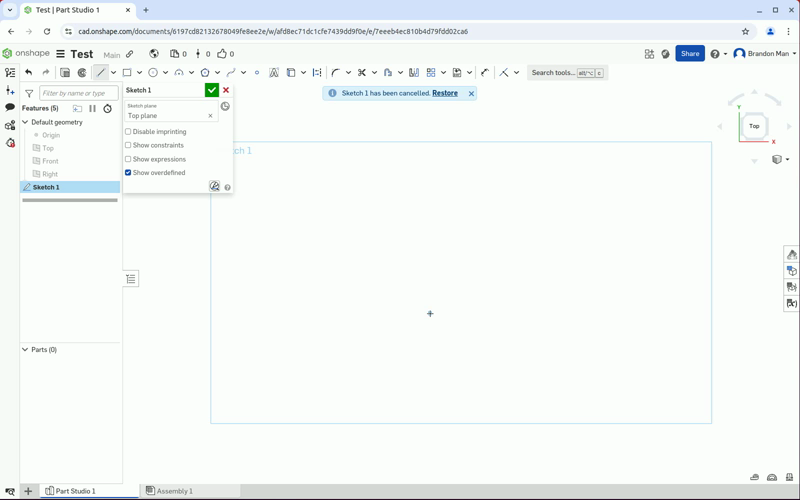
mouse_move(490, 313)
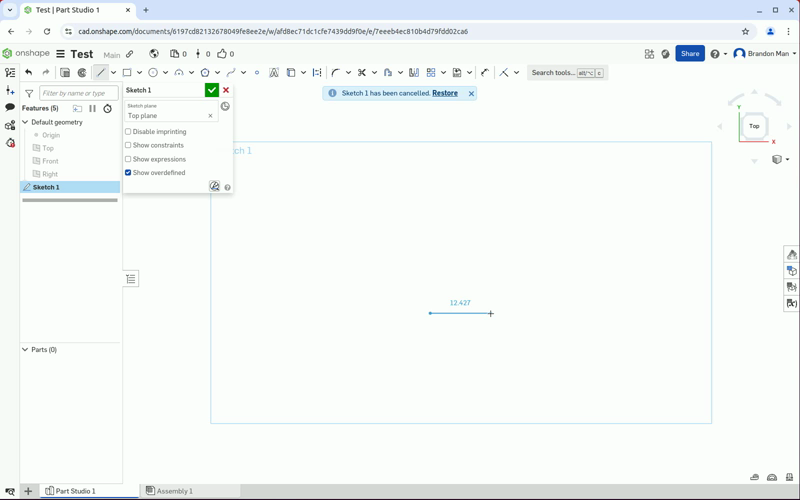
click(490, 313)
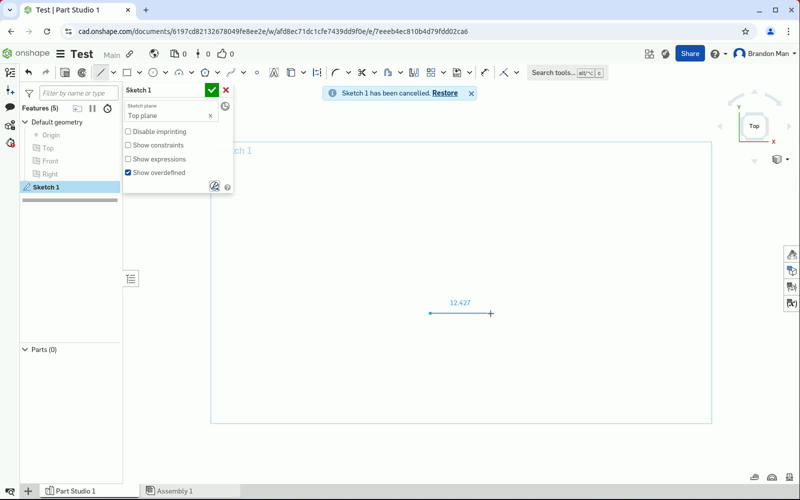
key_up(shift)
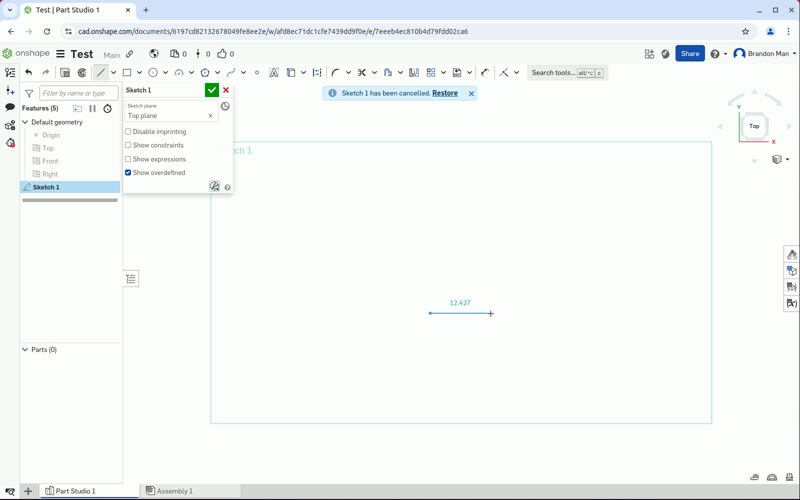
key_down(shift)
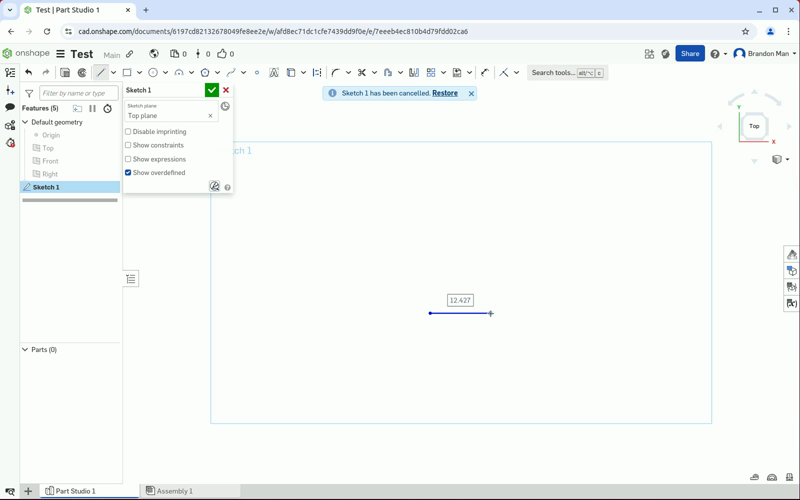
mouse_move(490, 252)
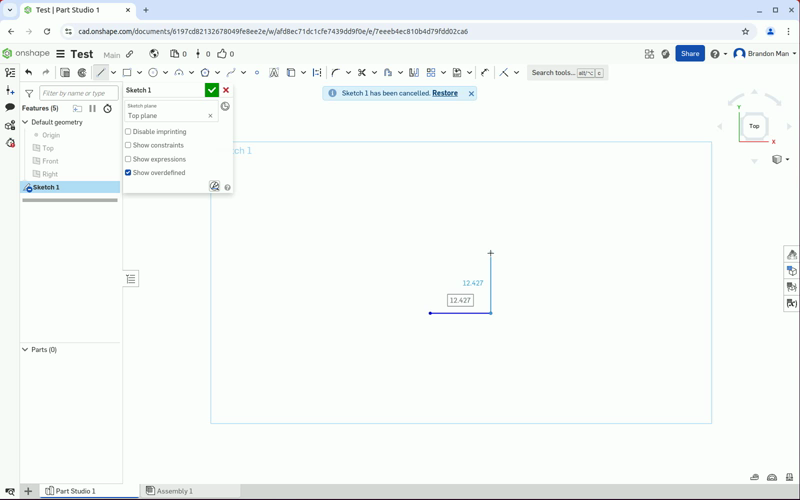
click(490, 252)
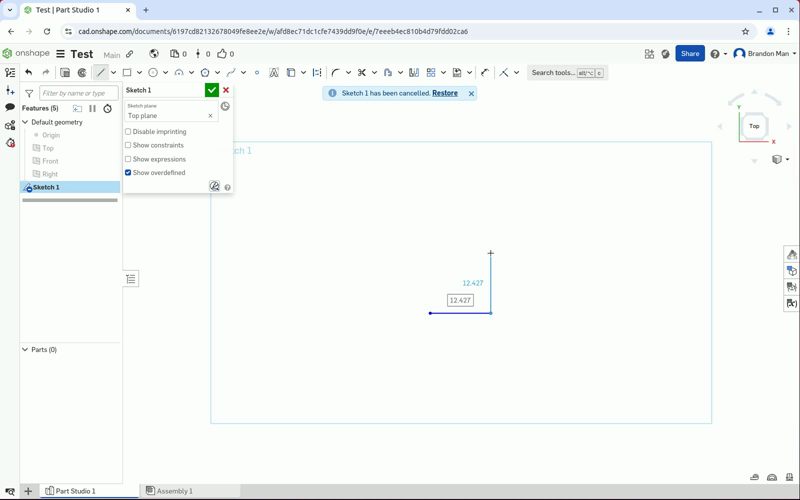
key_up(shift)
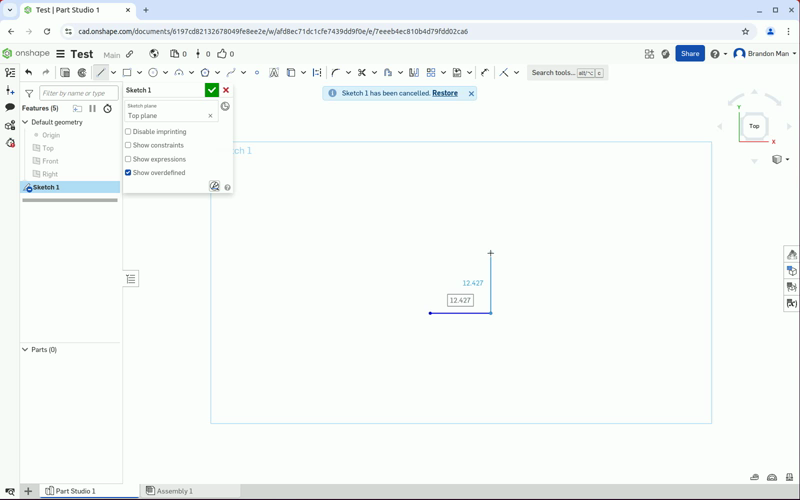
key_down(shift)
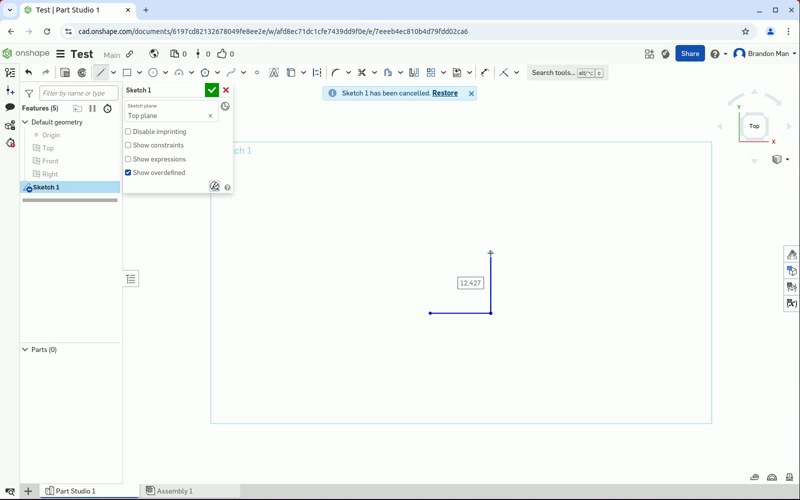
mouse_move(430, 252)
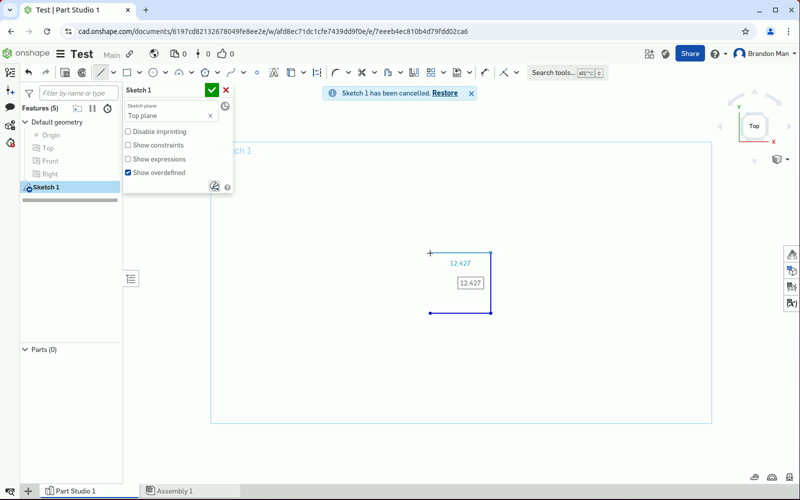
click(430, 252)
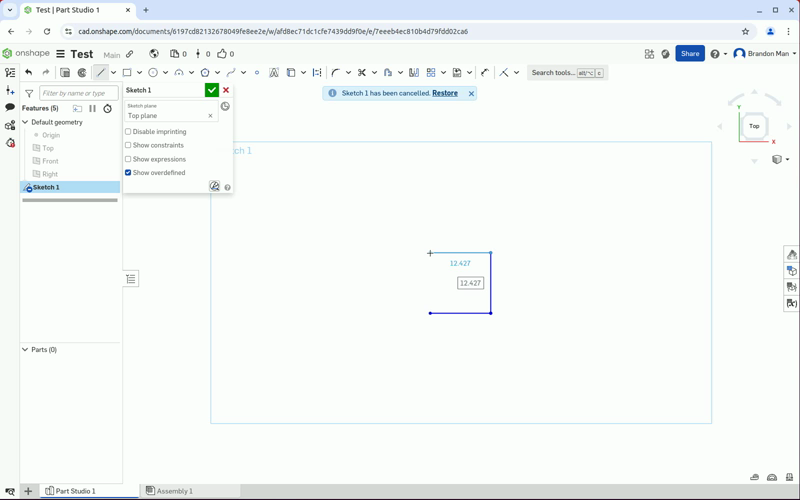
key_up(shift)
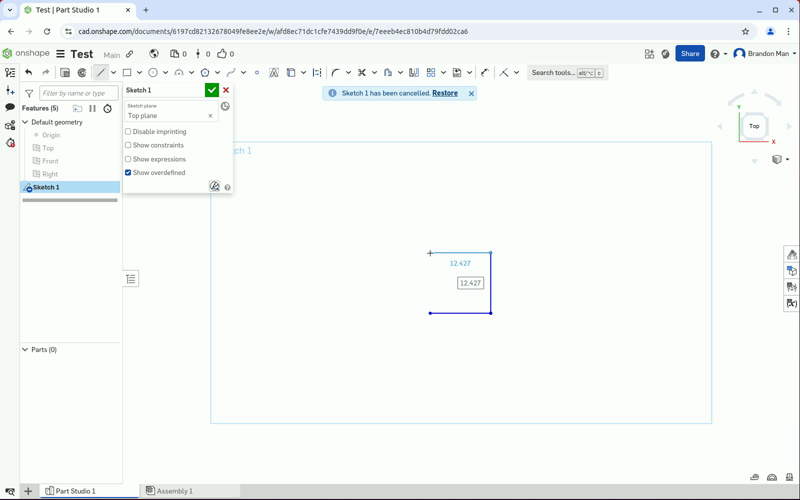
key_down(shift)
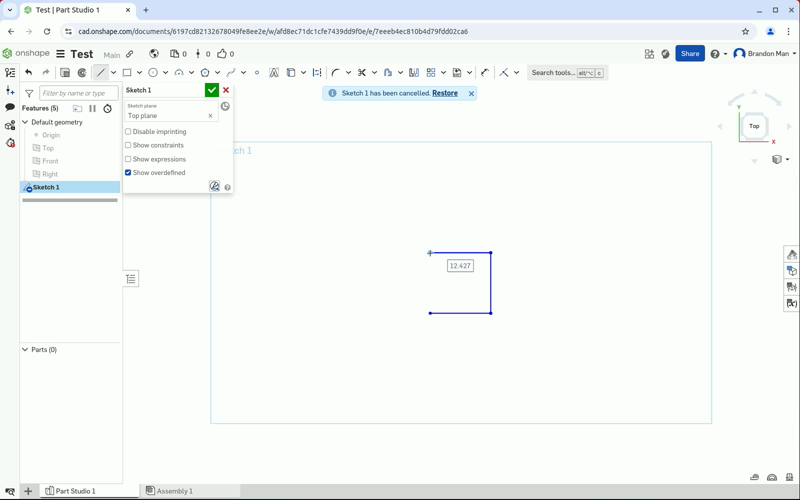
mouse_move(430, 313)
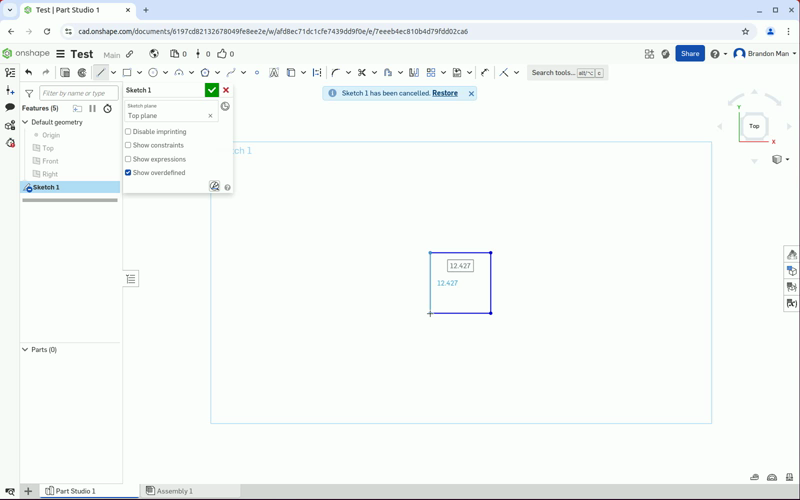
key_up(shift)
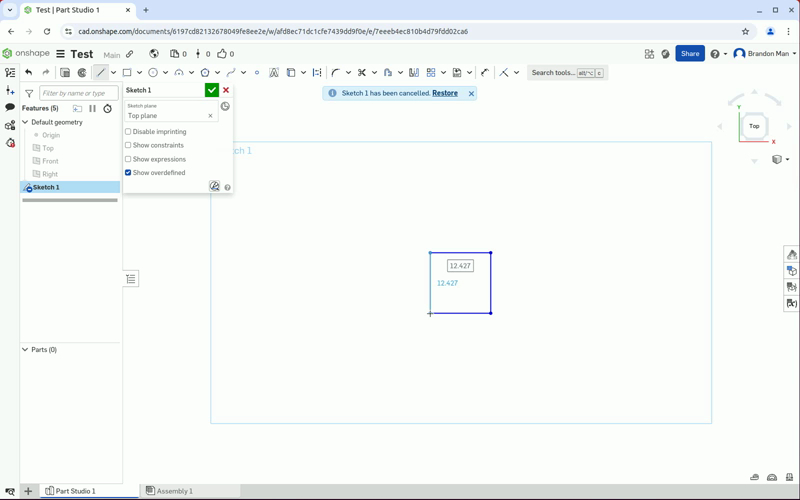
click(430, 313)
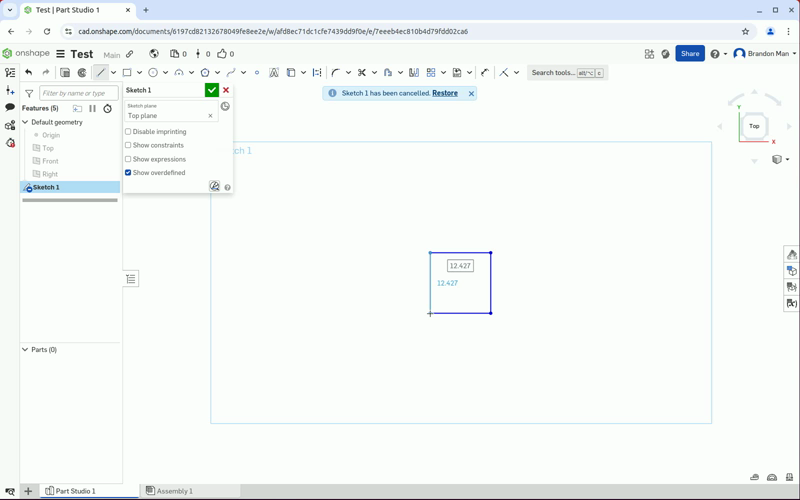
key(esc)
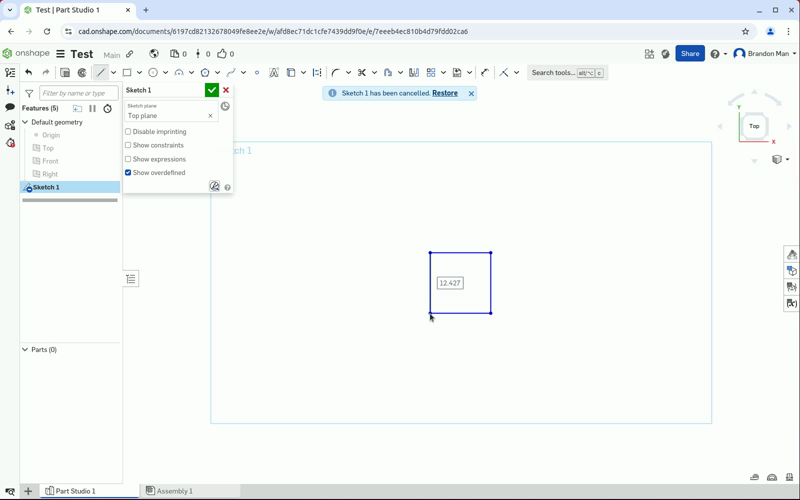
mouse_move(461, 283)
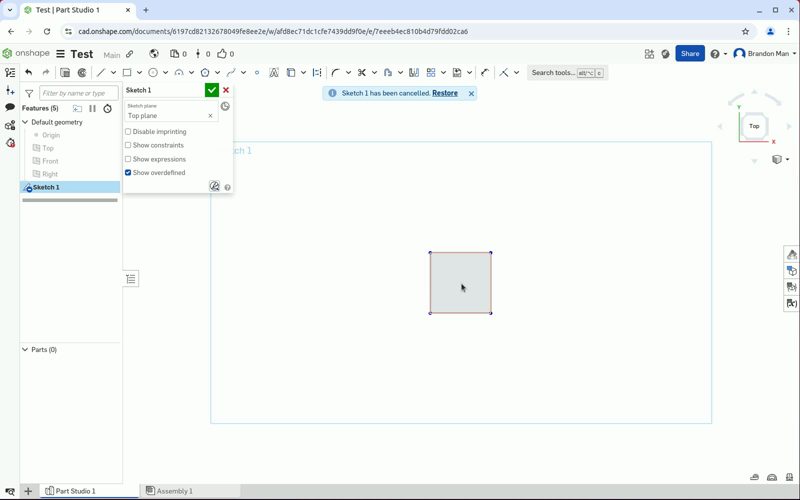
click(461, 283)
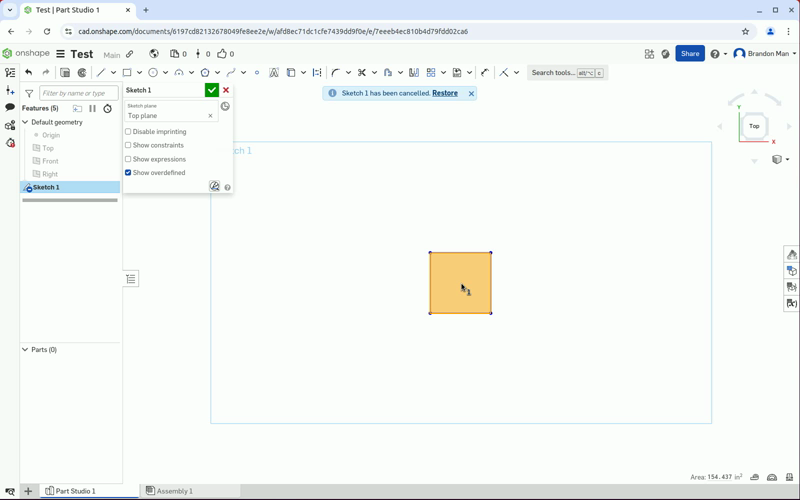
mouse_move(73, 352)
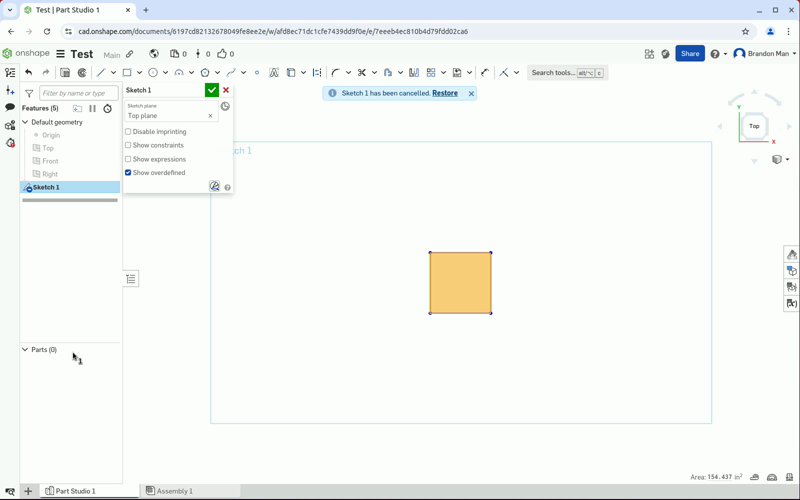
key(shift+y)
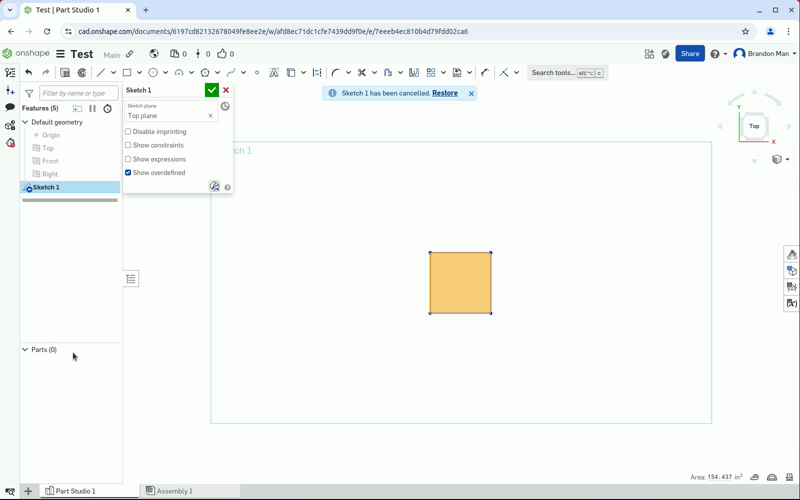
key(shift+e)
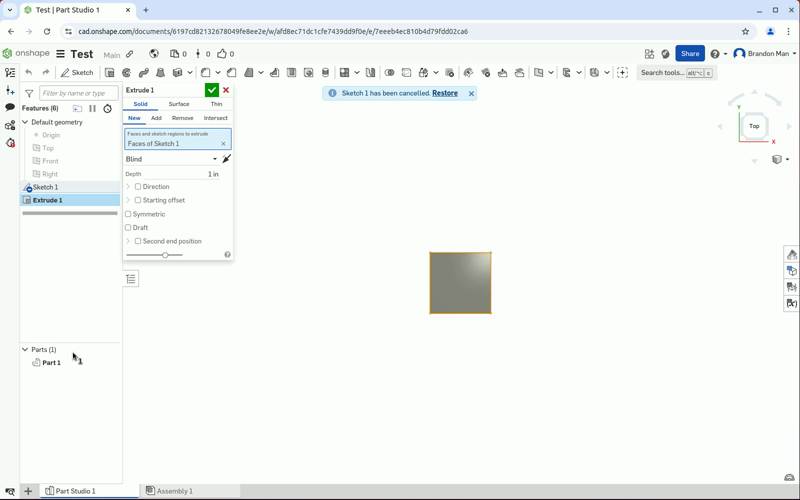
mouse_move(143, 106)
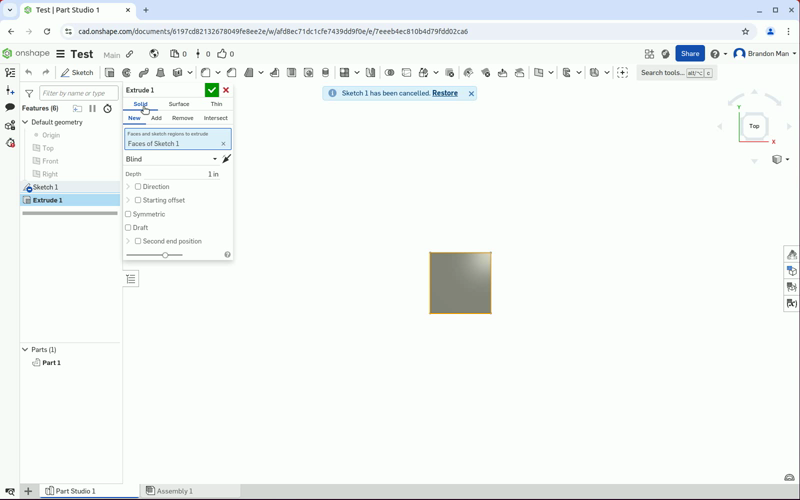
click(143, 106)
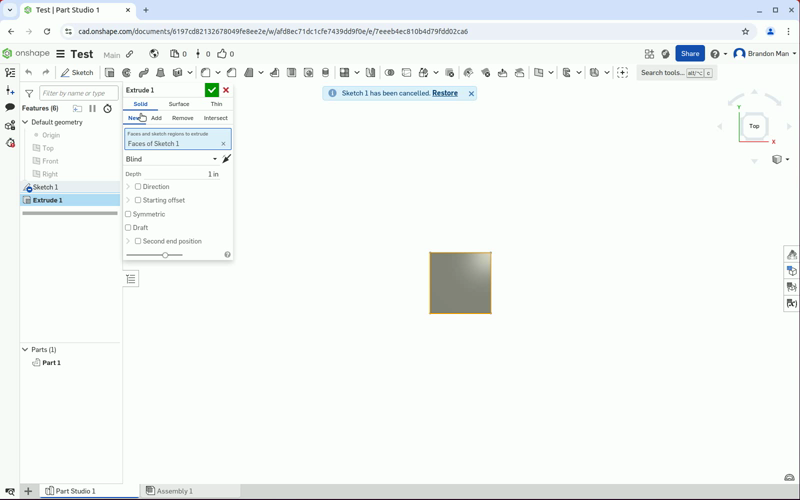
mouse_move(137, 120)
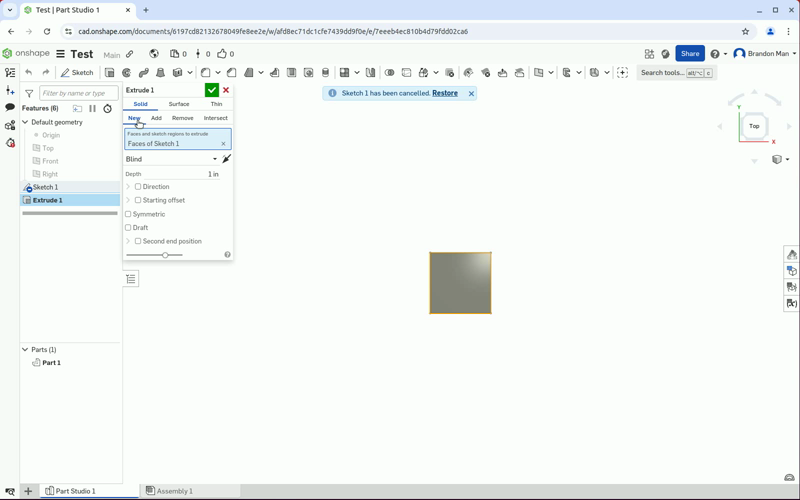
click(137, 120)
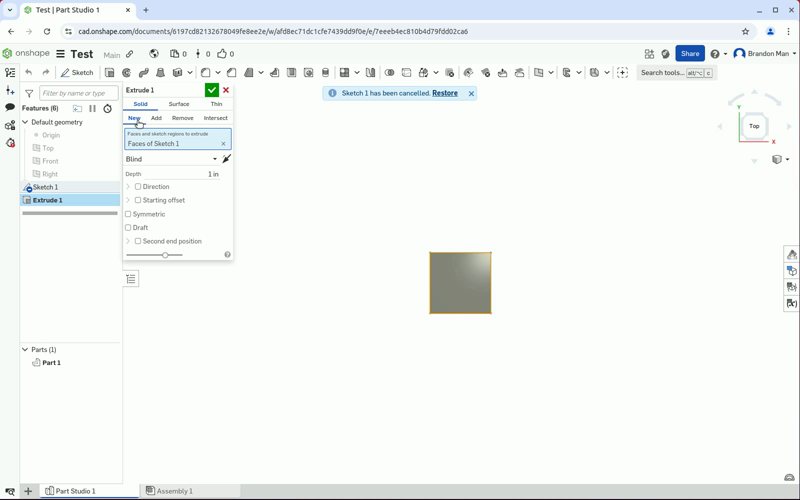
key(tab, 4)
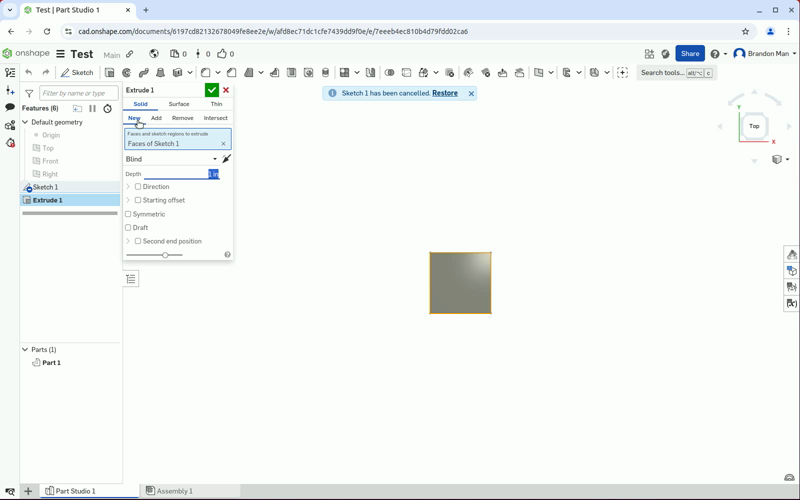
text(18.535)
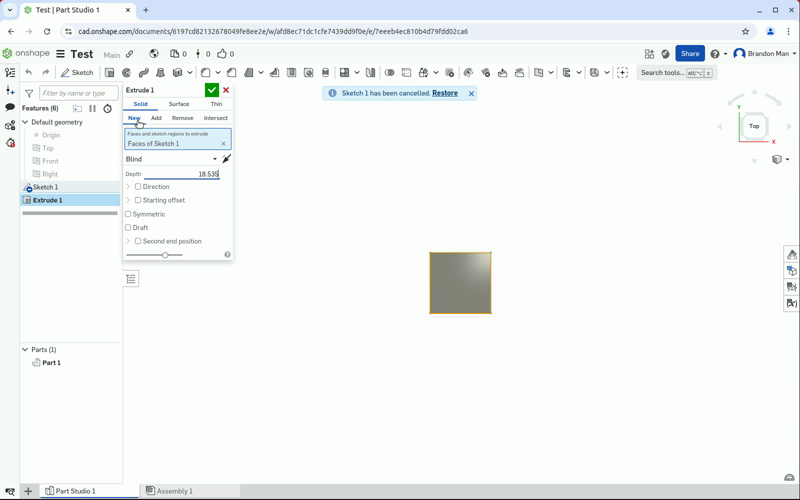
key(enter)
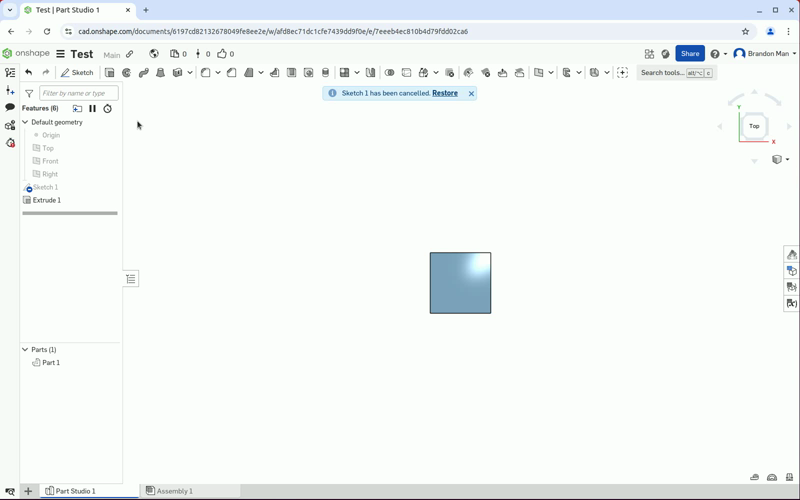
key(shift+h)
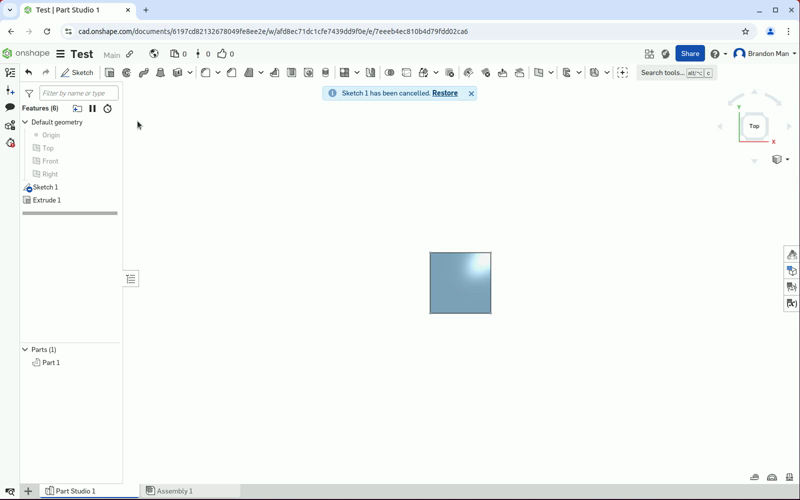
key(shift+h)
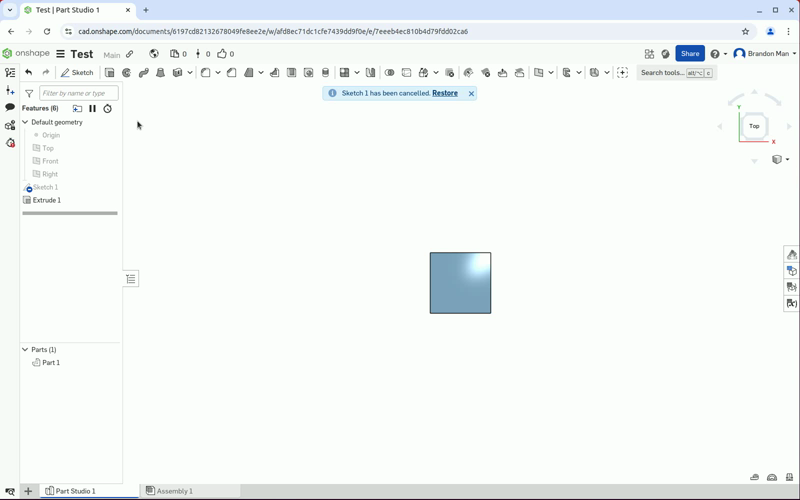
mouse_move(73, 189)
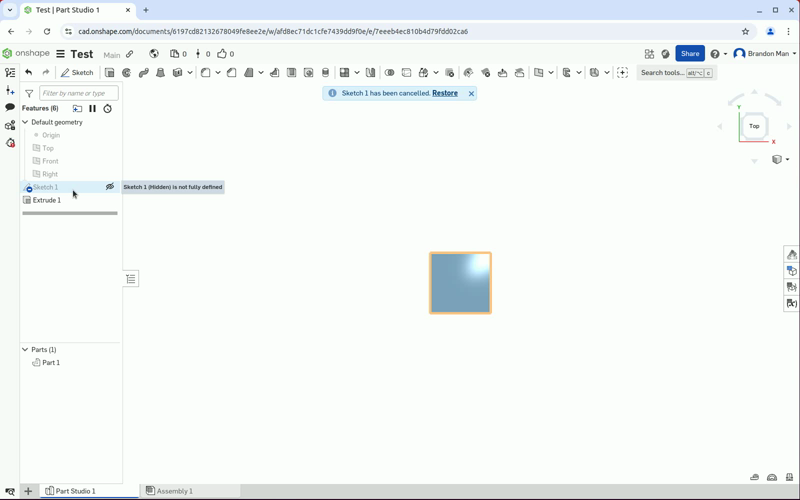
click(73, 189)
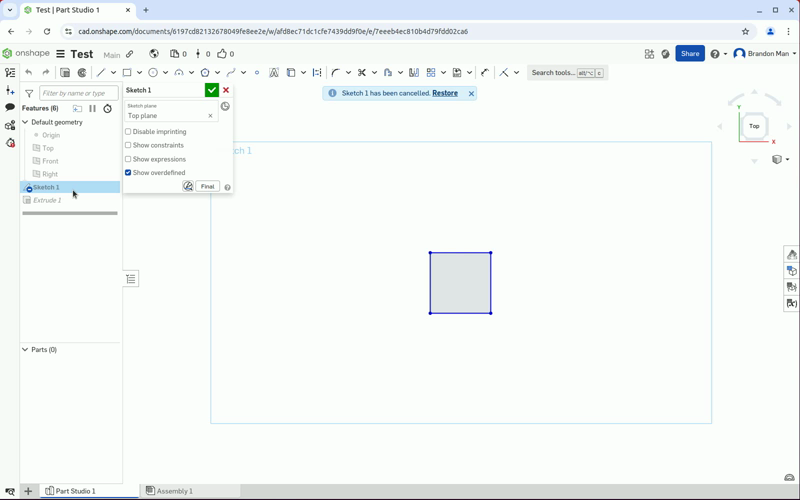
mouse_move(229, 92)
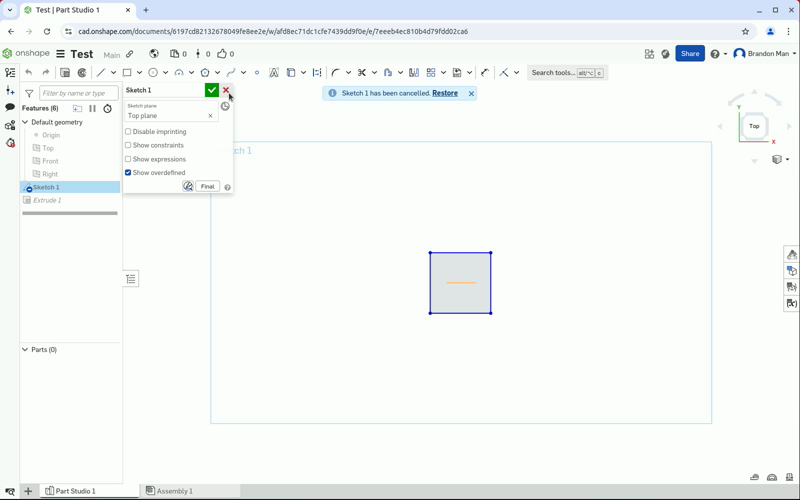
click(229, 92)
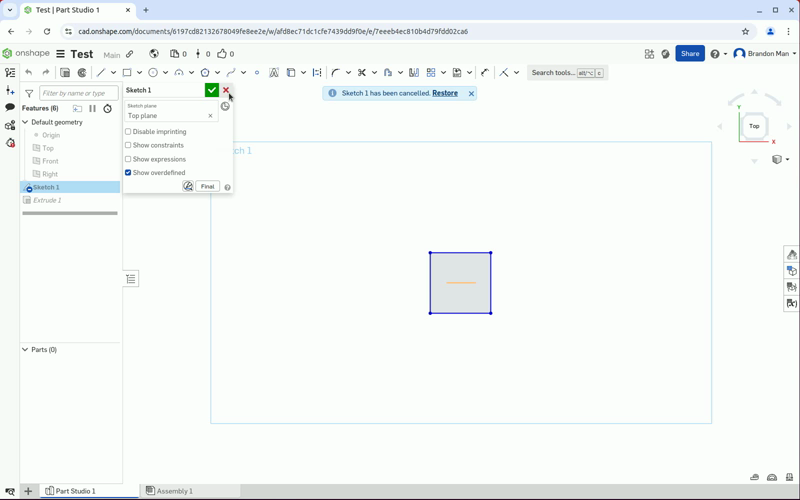
key(shift+s)
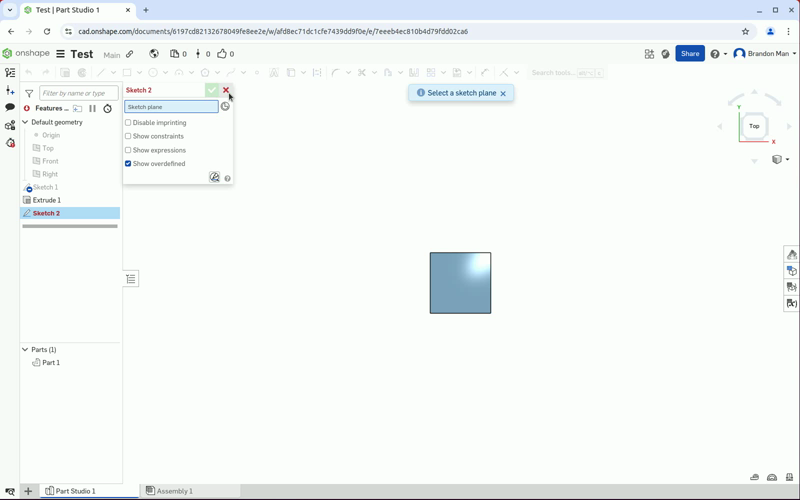
mouse_move(73, 150)
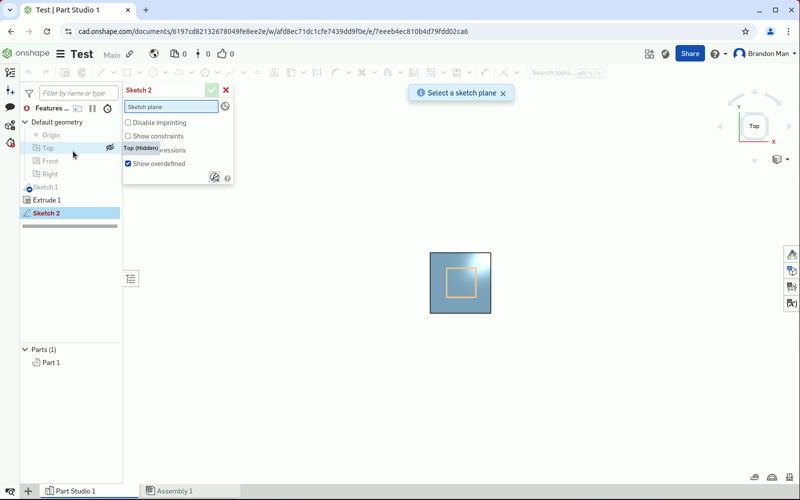
click(73, 150)
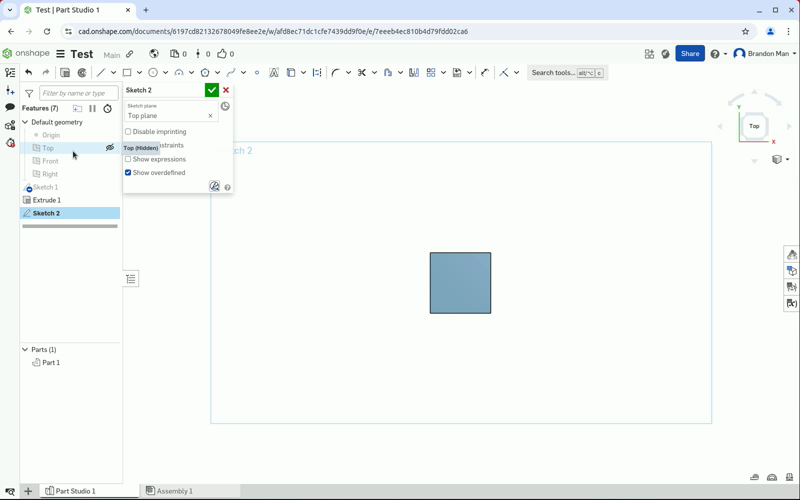
mouse_move(73, 352)
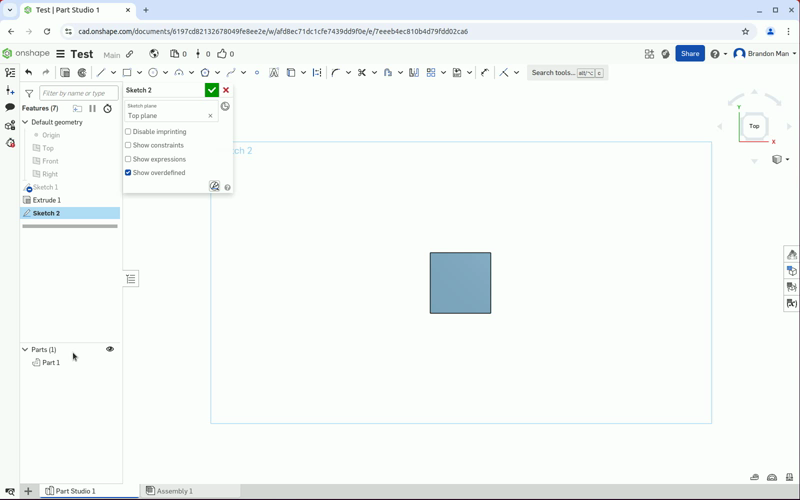
key(y)
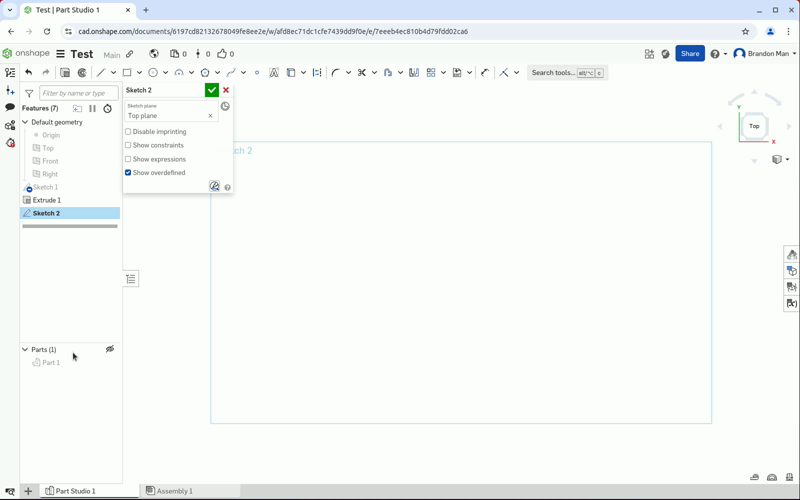
key(l)
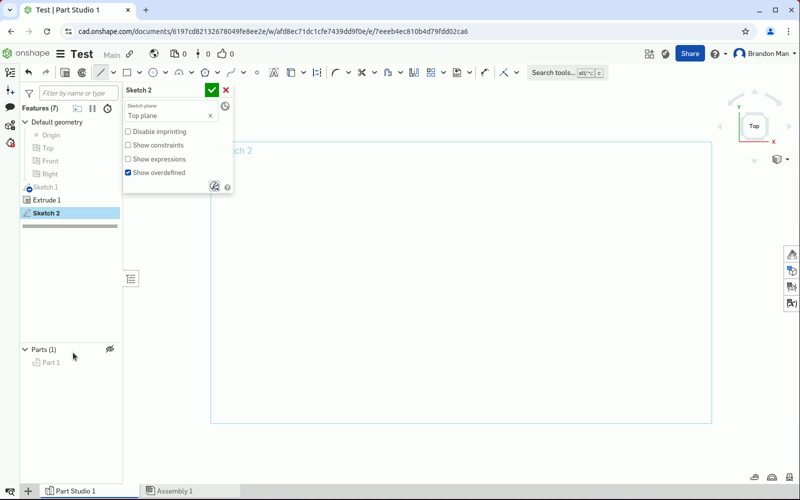
key_down(shift)
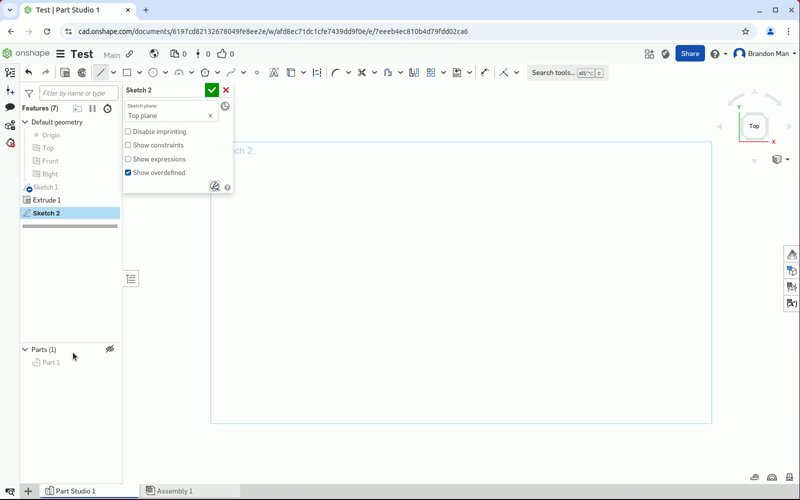
mouse_move(447, 297)
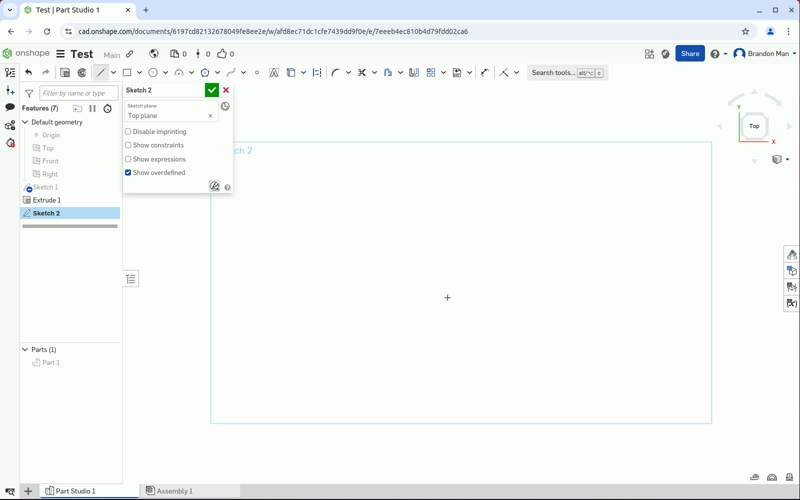
click(447, 297)
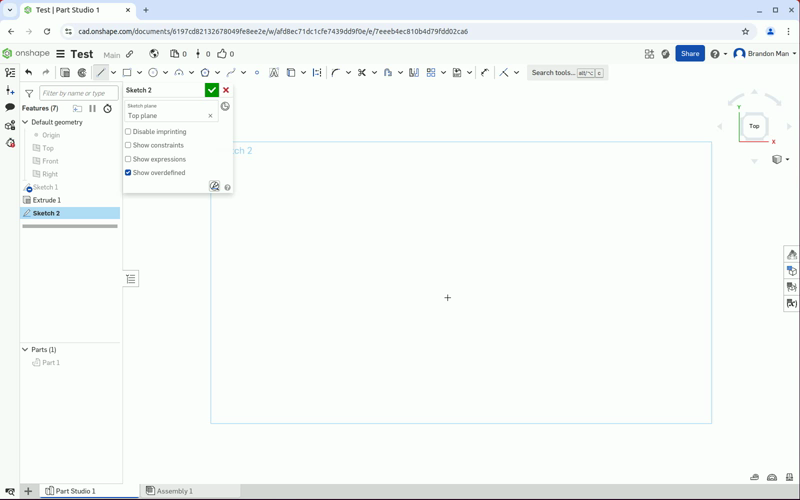
key_up(shift)
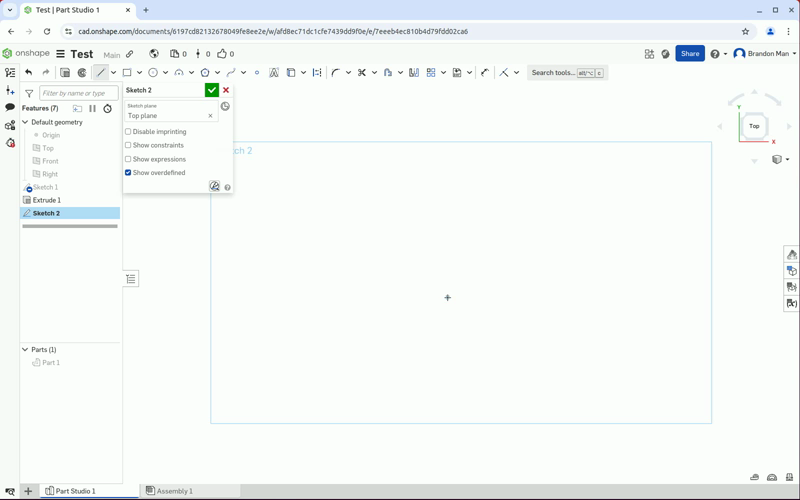
key_down(shift)
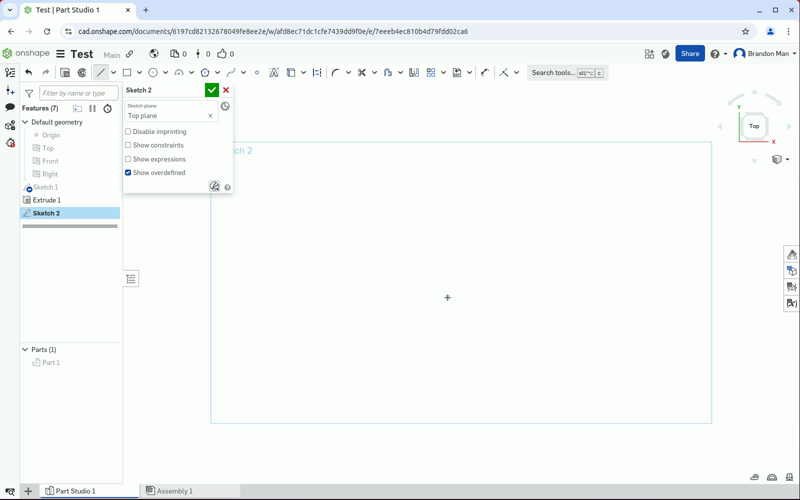
mouse_move(477, 297)
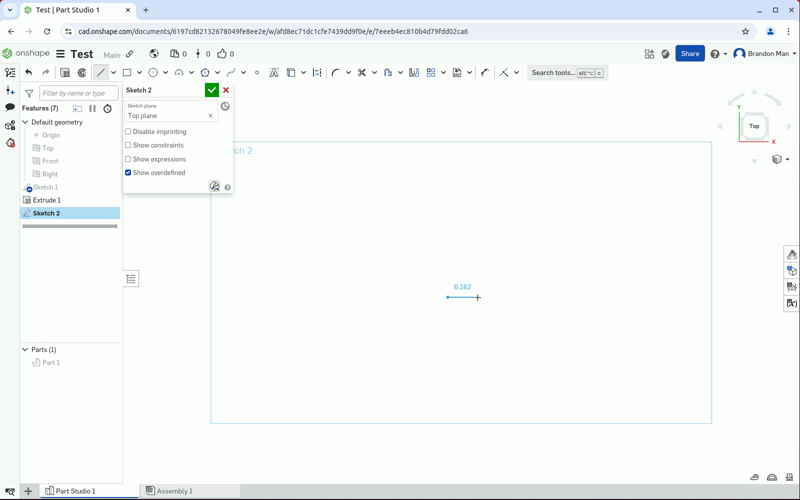
mouse_move(482, 297)
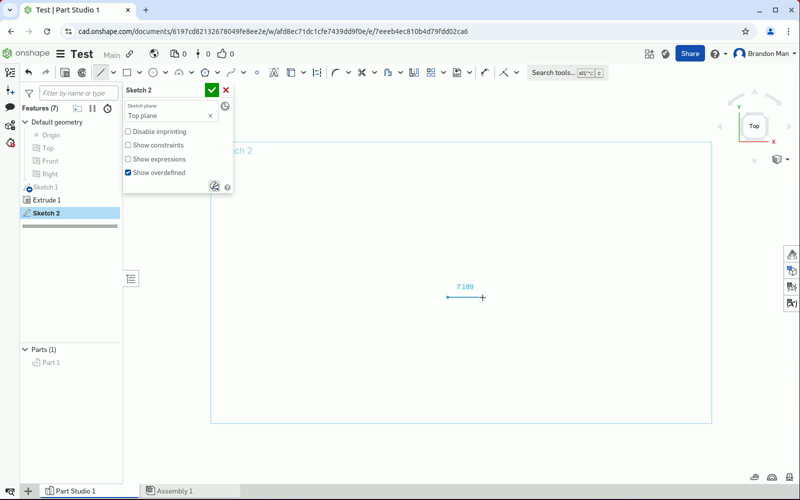
click(482, 297)
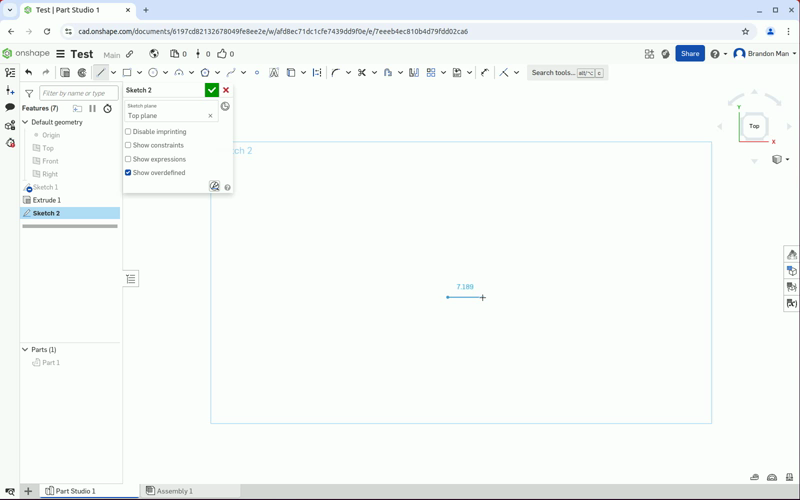
key_up(shift)
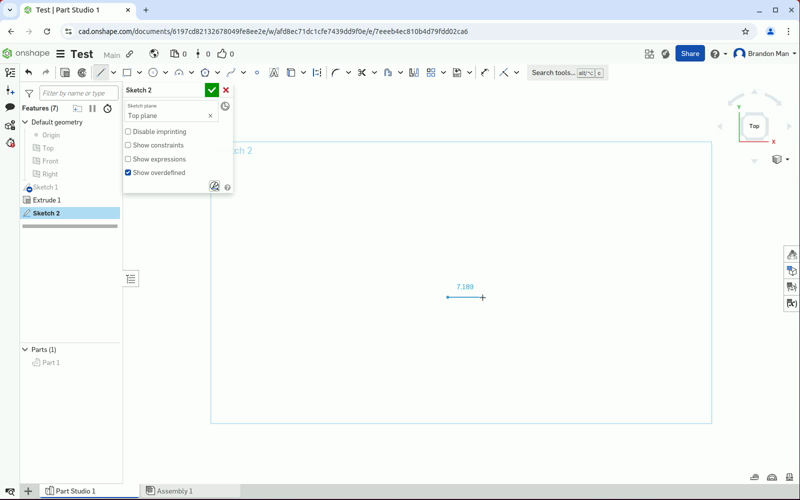
key_down(shift)
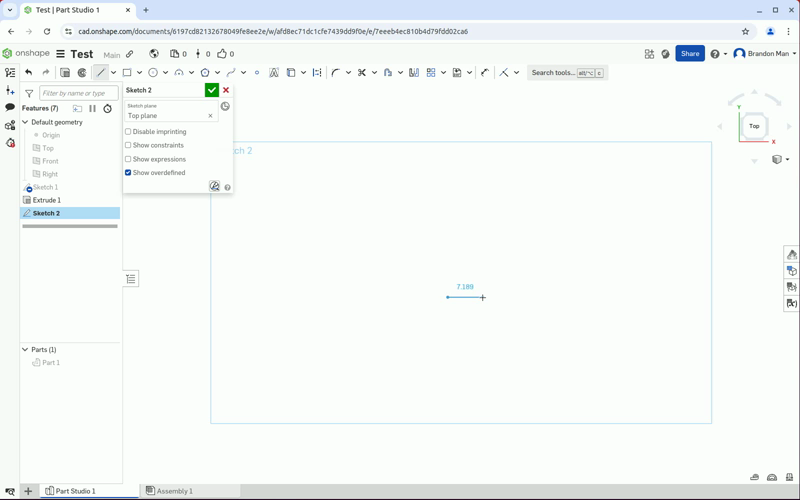
mouse_move(512, 297)
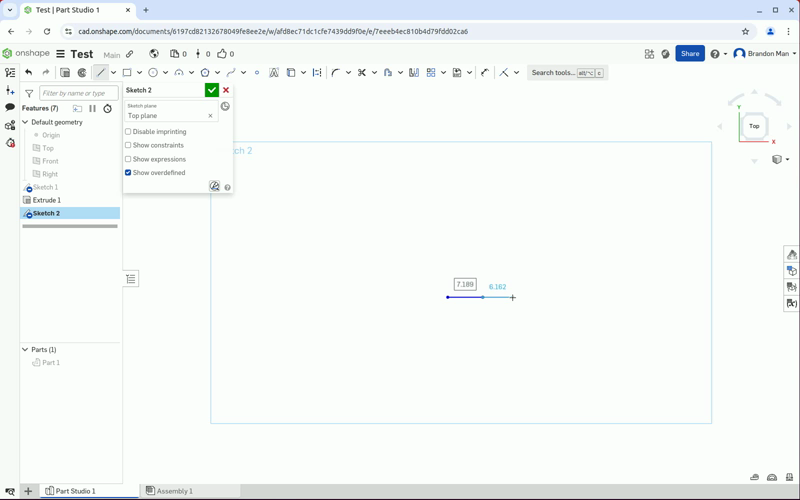
mouse_move(482, 268)
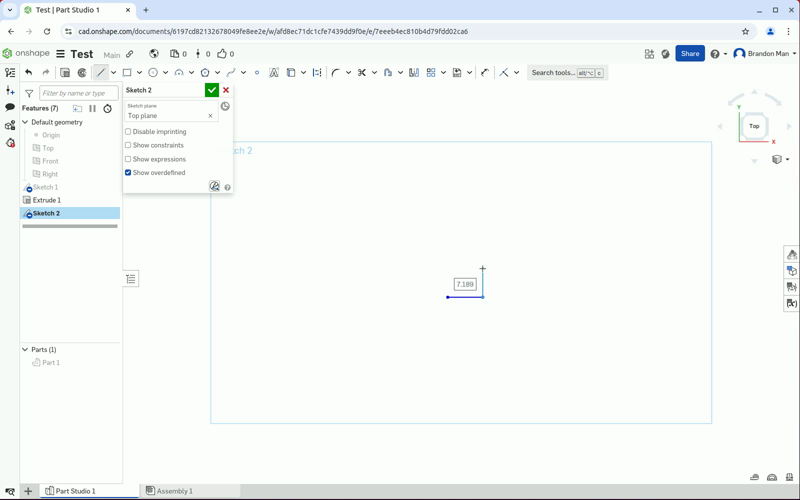
click(482, 268)
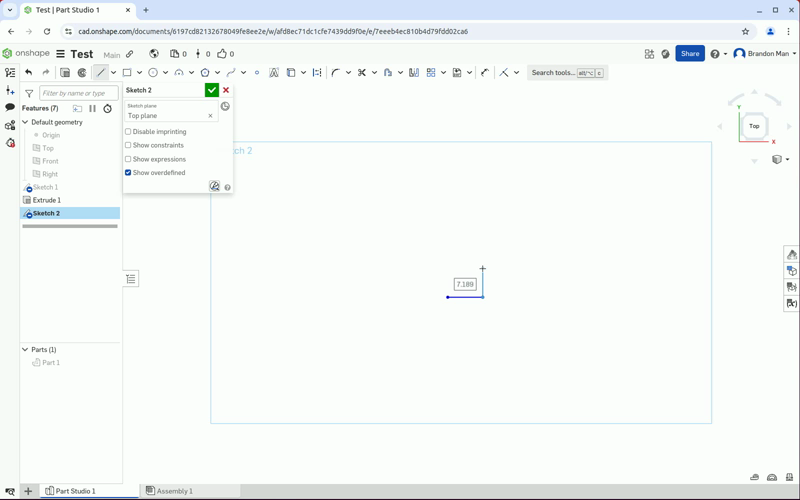
key_up(shift)
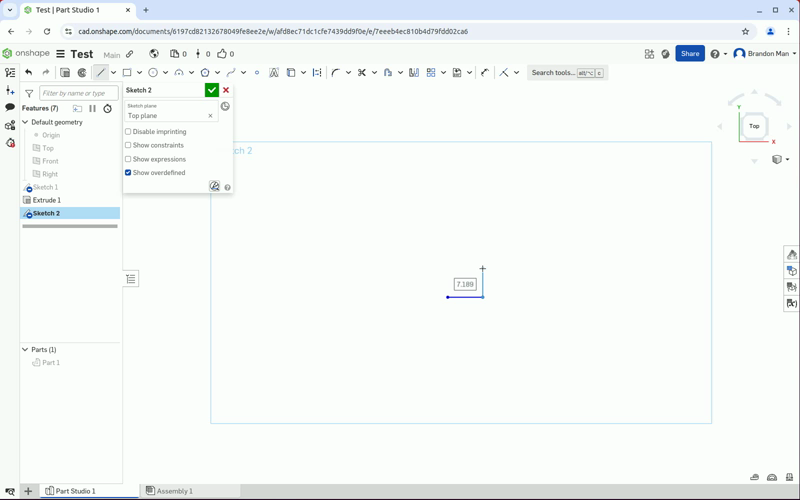
key_down(shift)
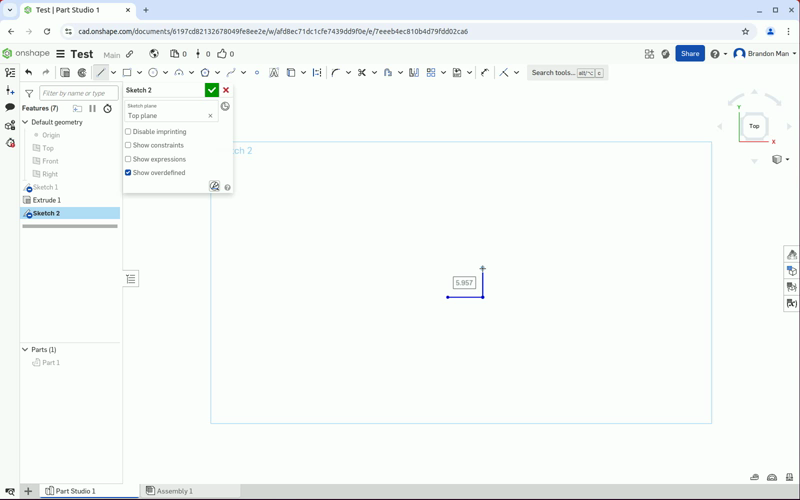
mouse_move(512, 268)
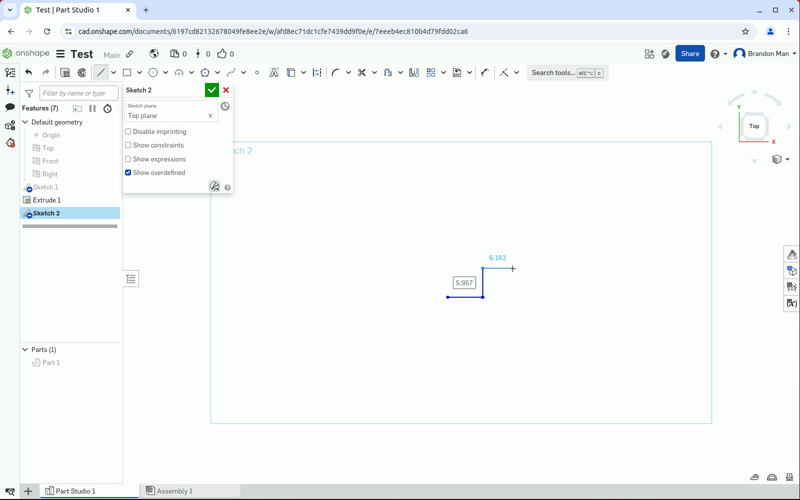
mouse_move(447, 268)
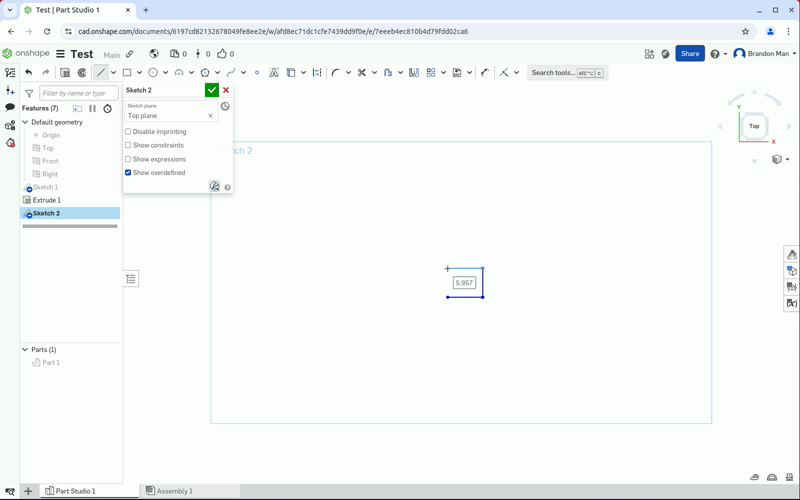
click(447, 268)
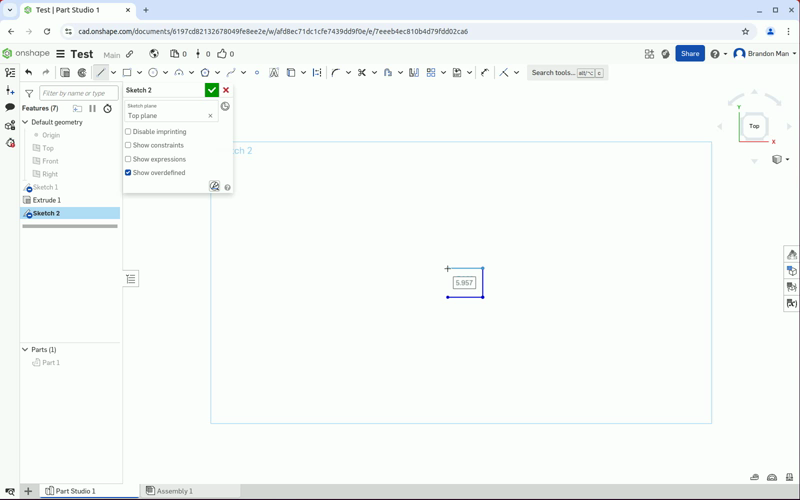
key_up(shift)
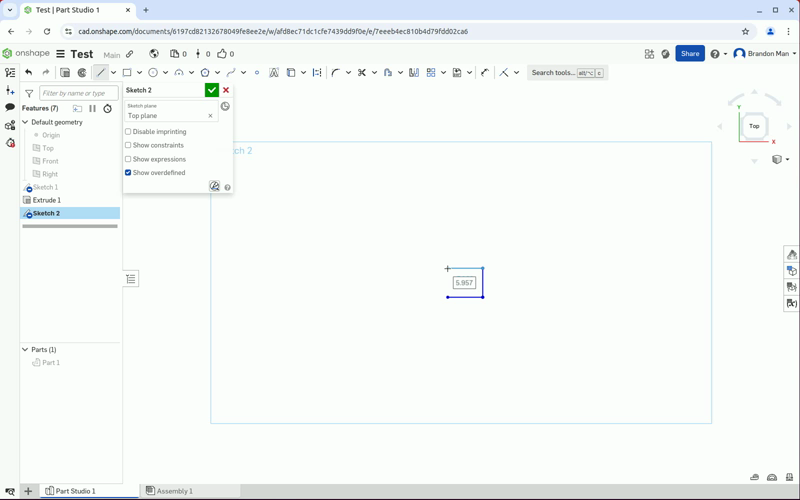
mouse_move(477, 268)
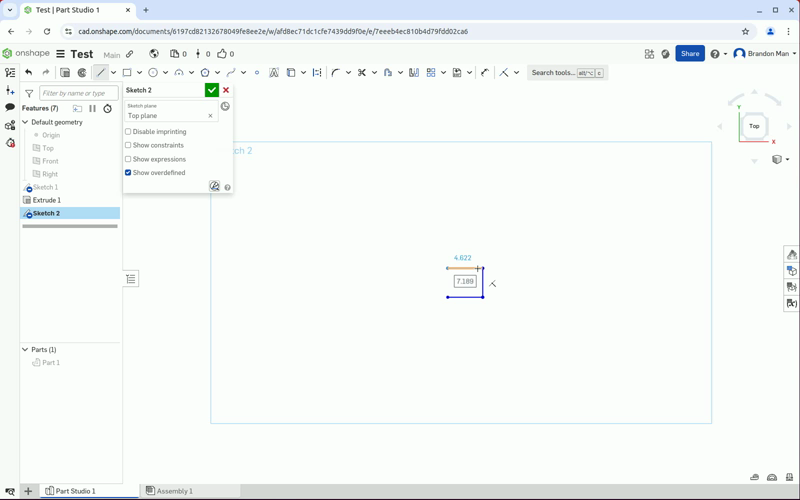
key_down(shift)
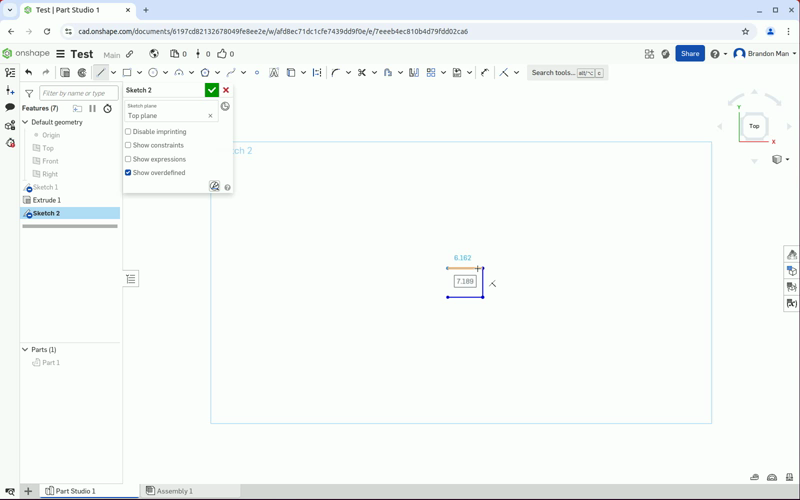
mouse_move(447, 297)
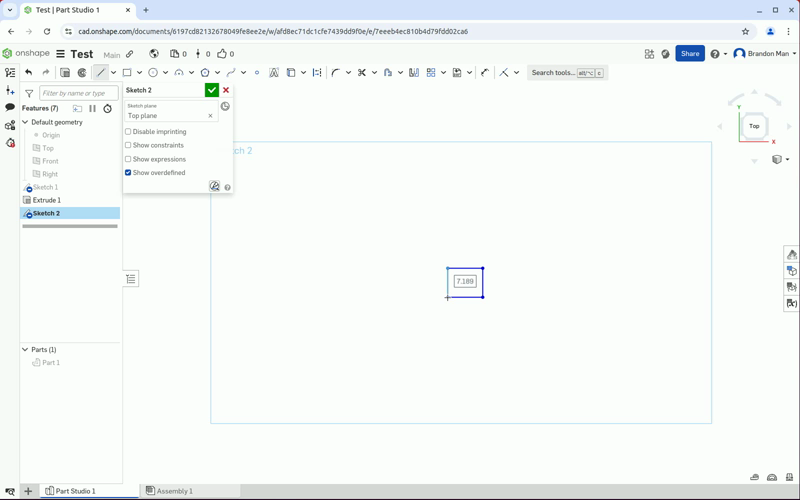
key_up(shift)
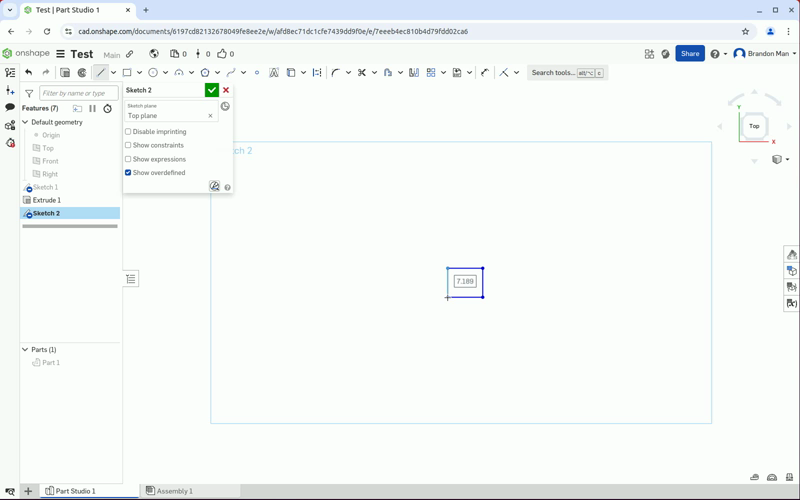
click(447, 297)
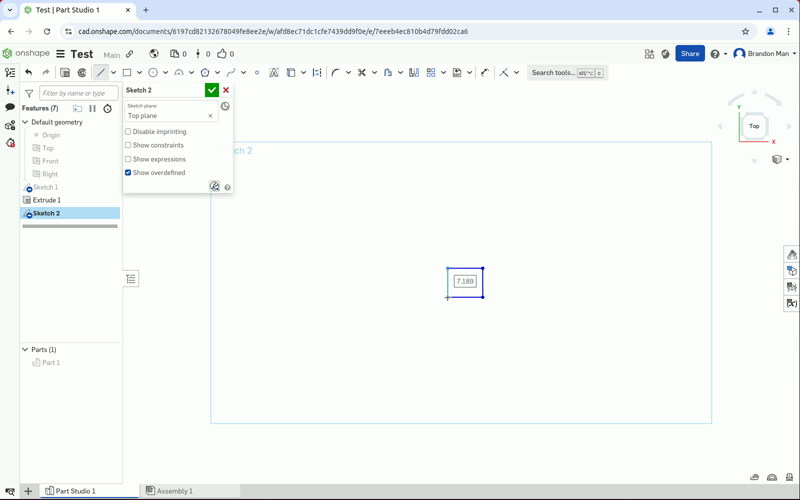
key(esc)
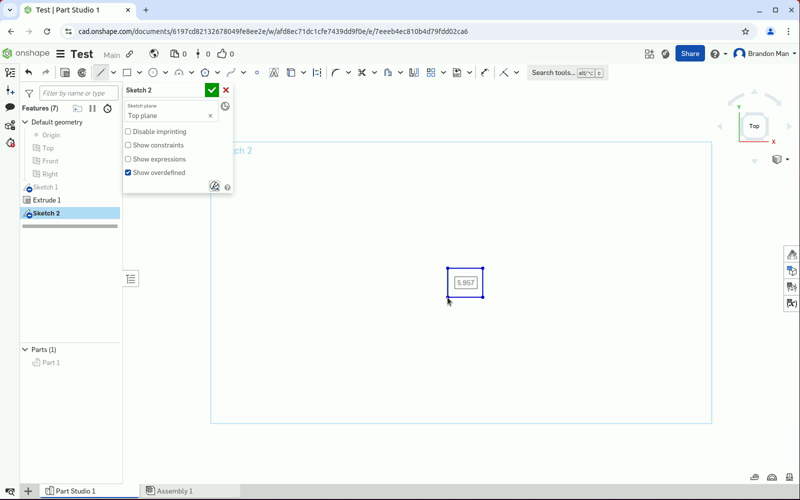
mouse_move(473, 276)
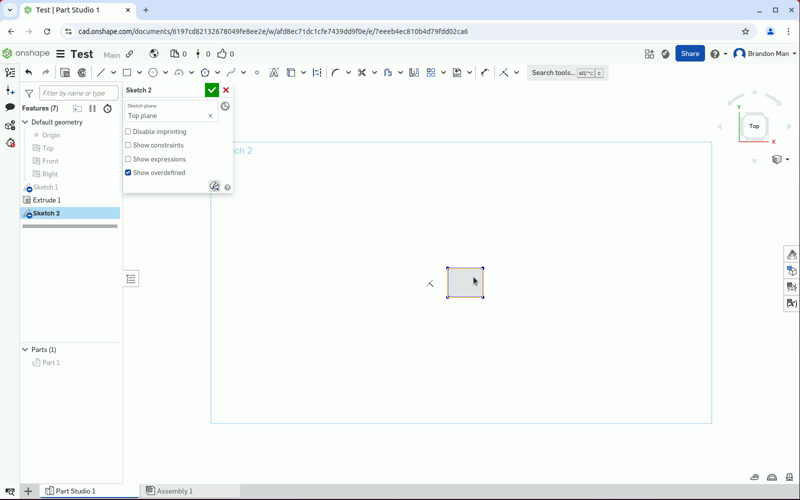
scroll(6)
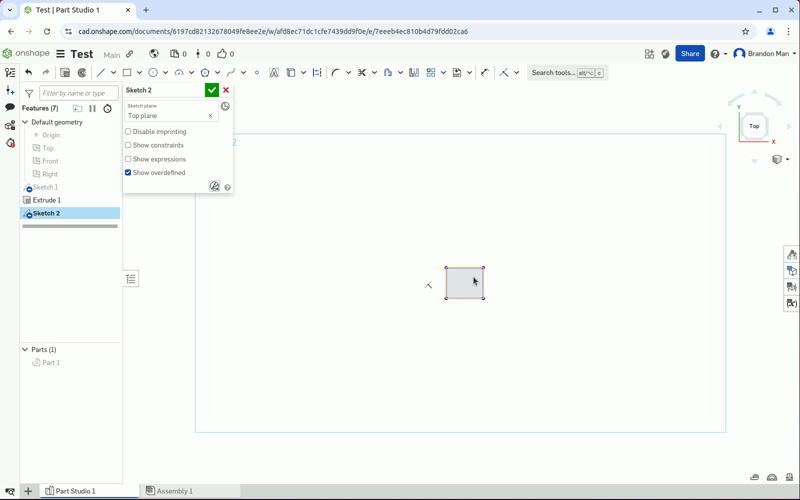
scroll(6)
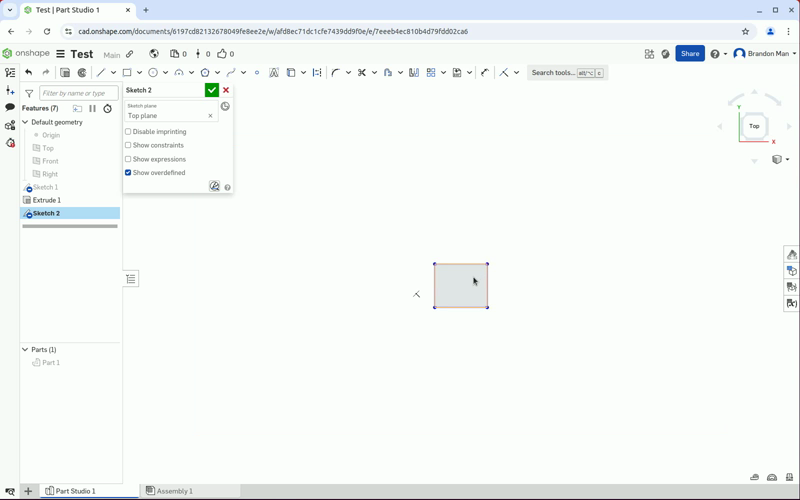
scroll(6)
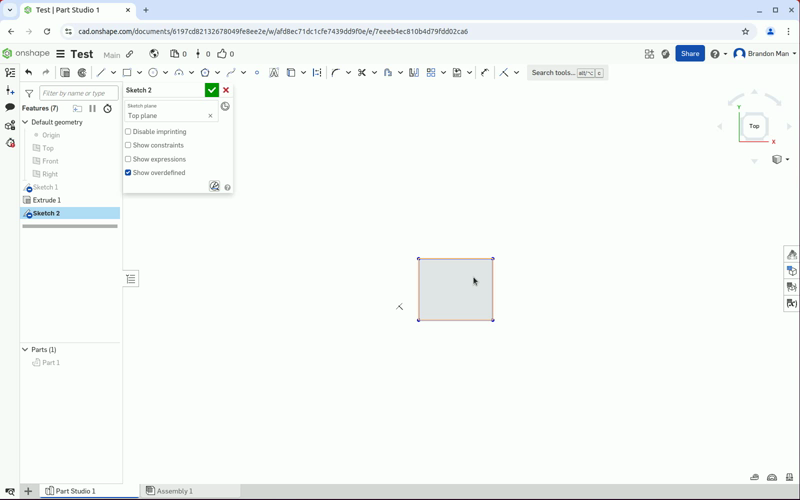
scroll(6)
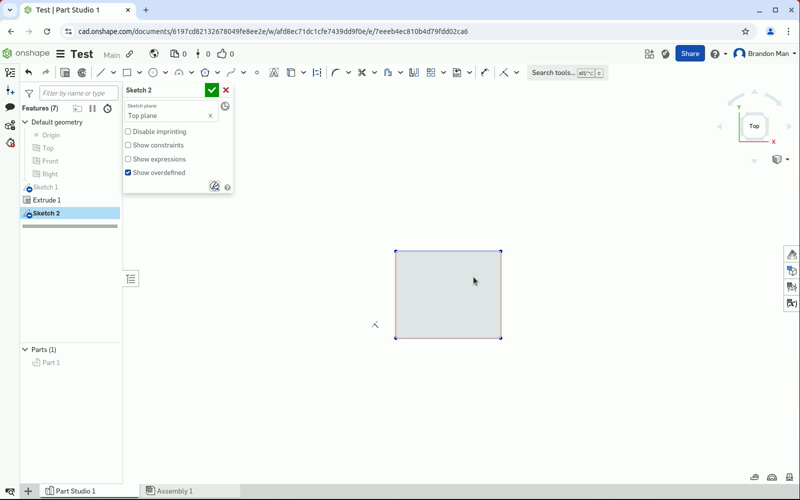
scroll(6)
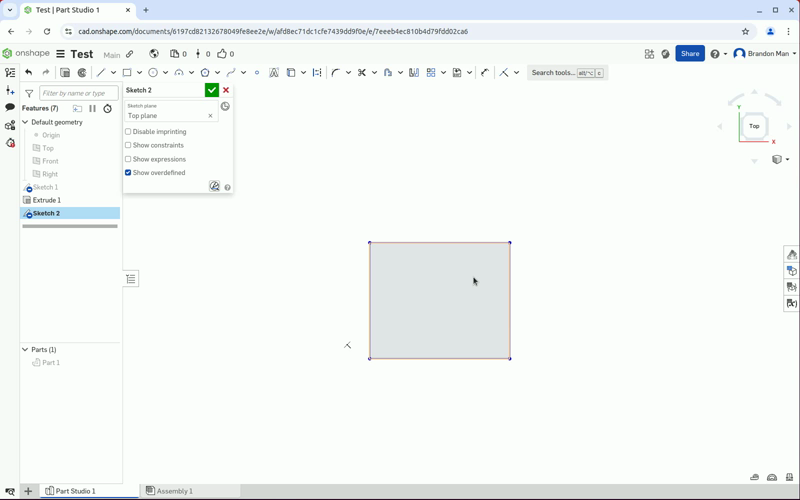
scroll(6)
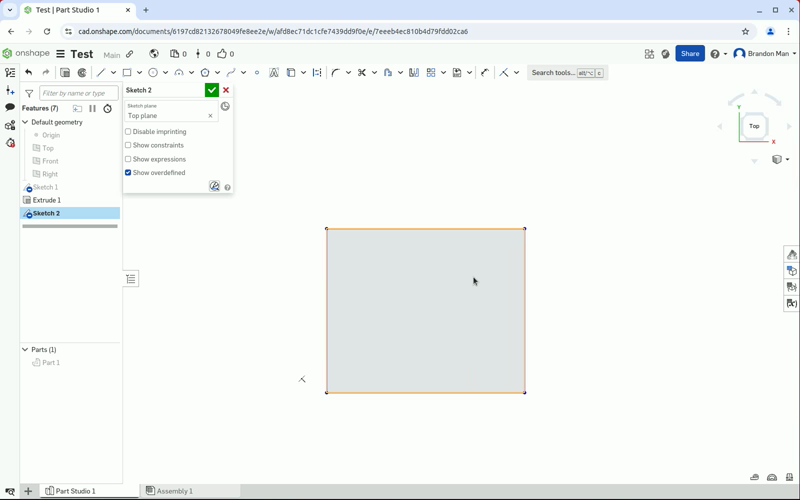
scroll(6)
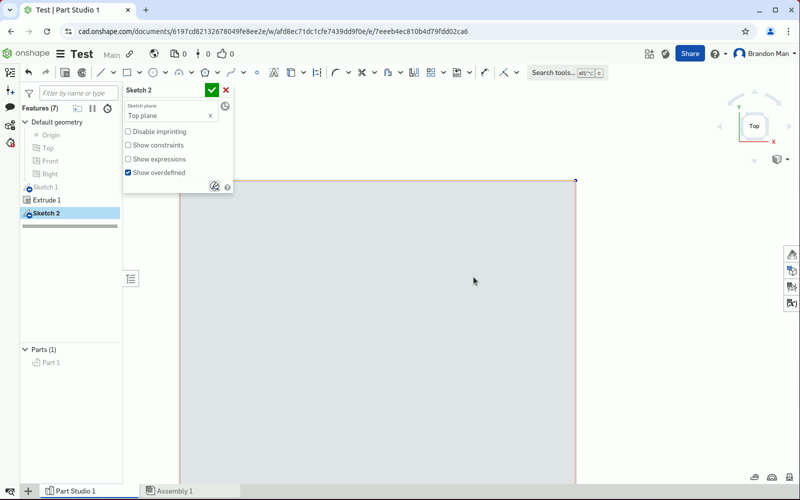
click(473, 276)
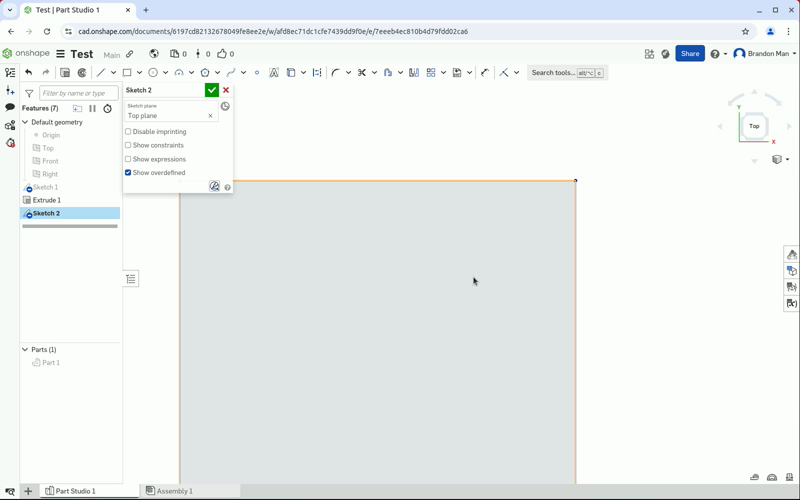
scroll(-6)
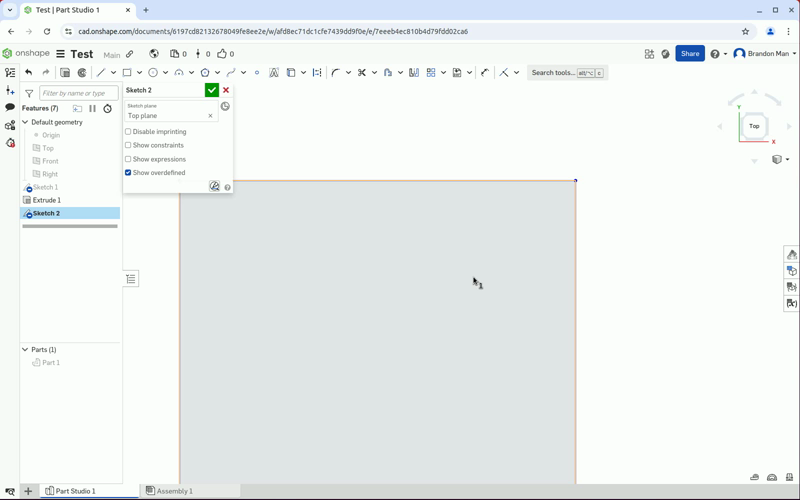
scroll(-6)
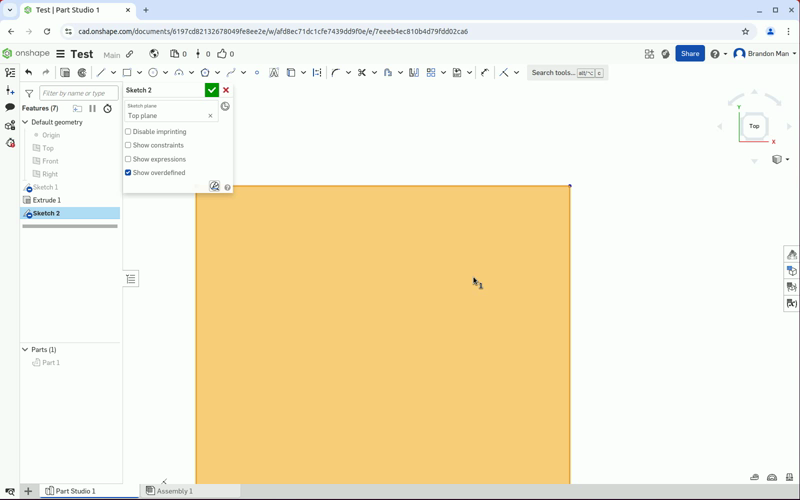
scroll(-6)
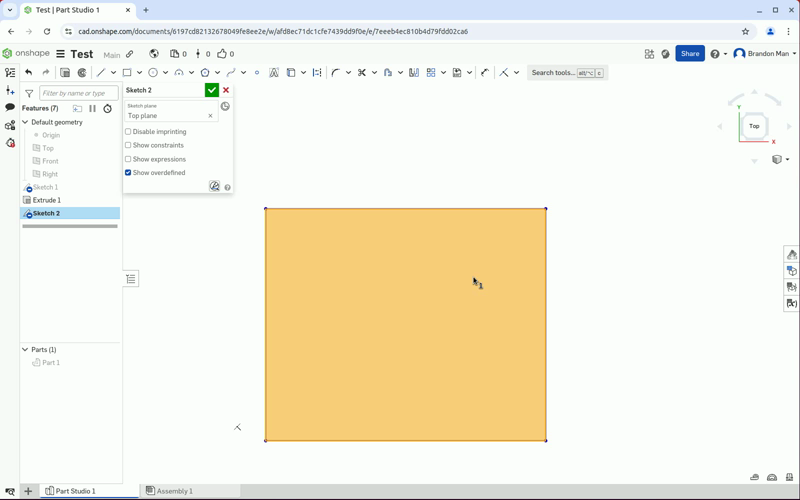
scroll(-6)
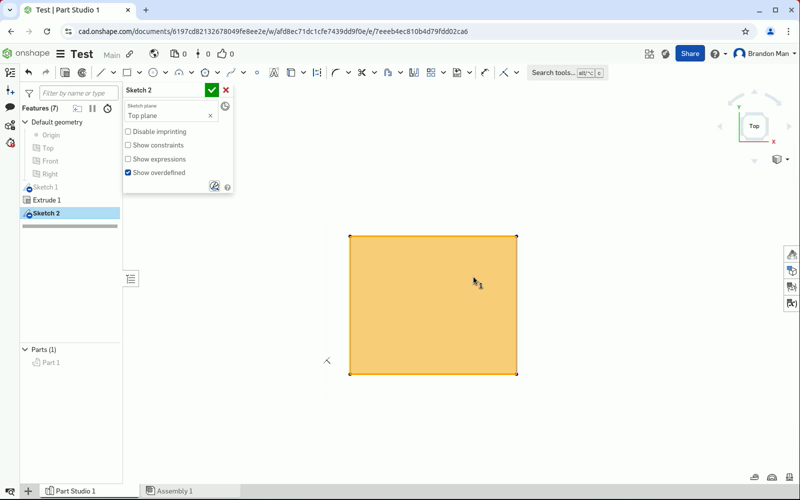
scroll(-6)
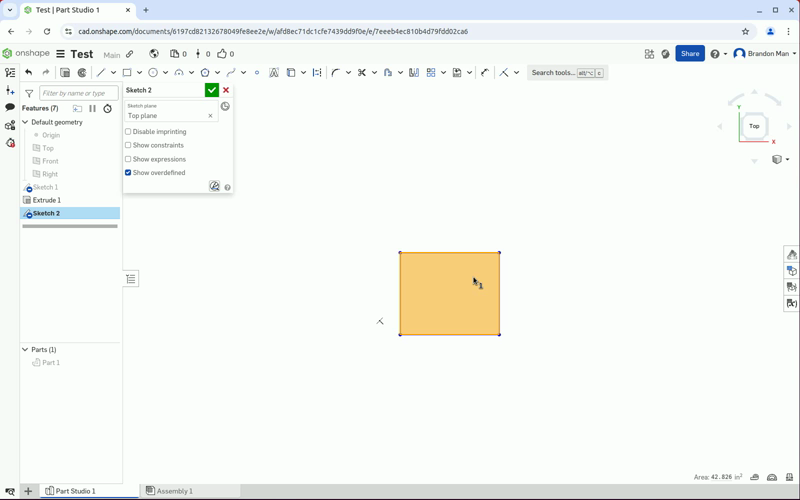
scroll(-6)
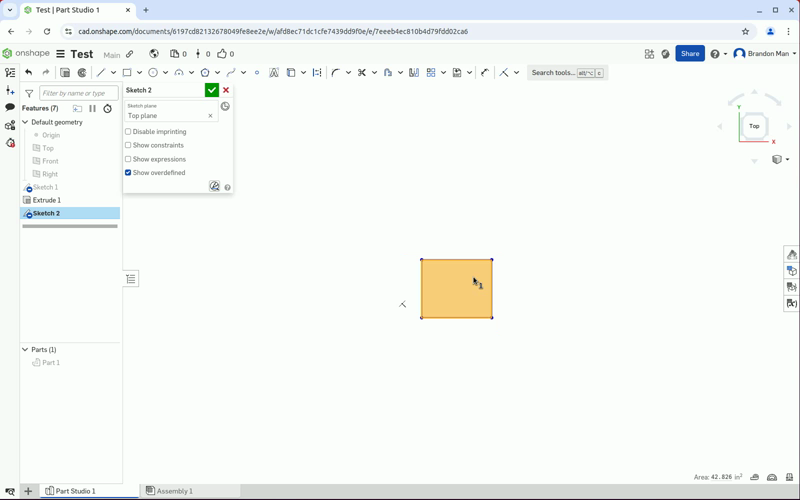
scroll(-6)
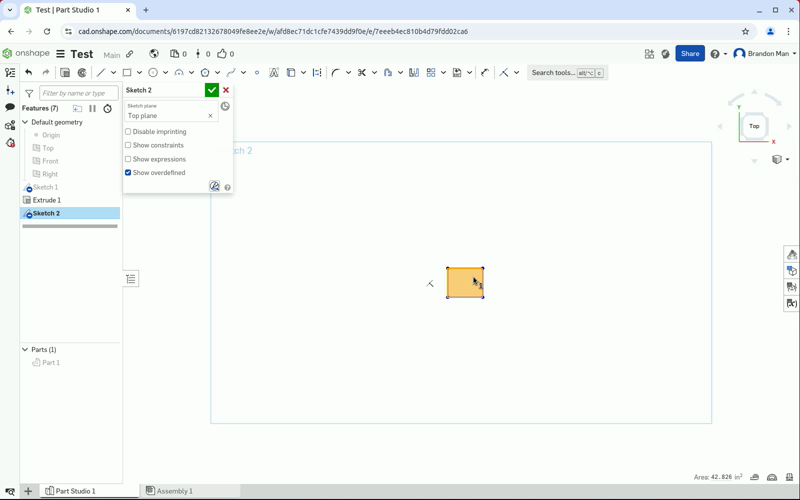
mouse_move(73, 352)
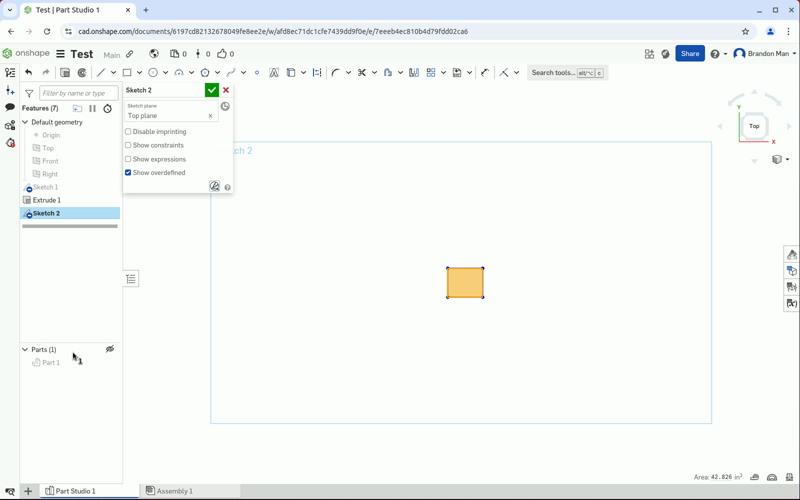
key(shift+y)
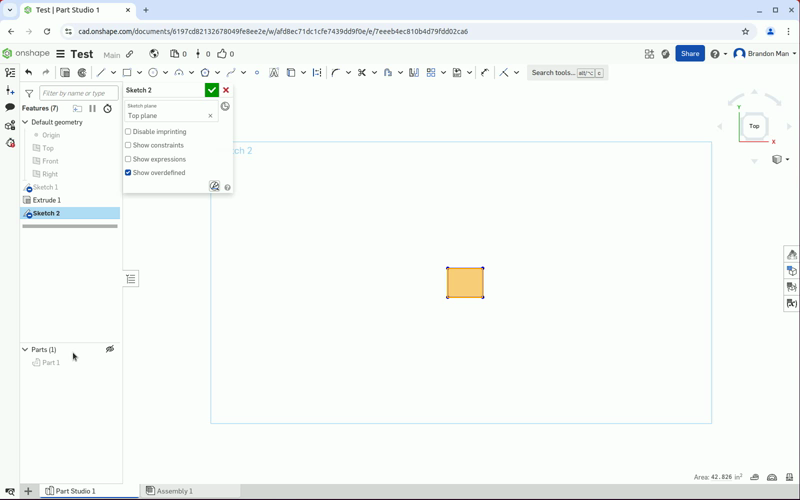
key(shift+e)
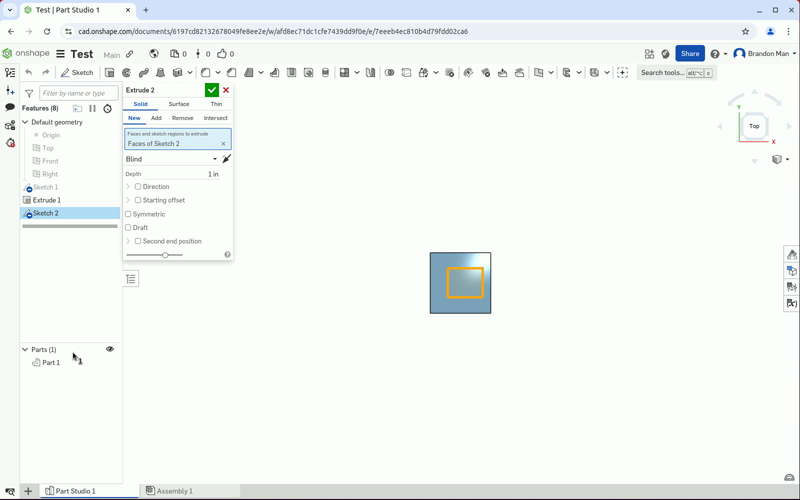
mouse_move(143, 106)
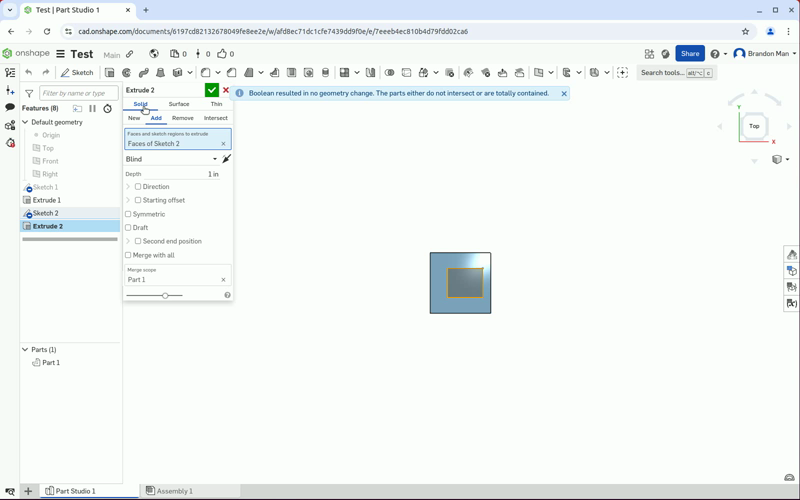
click(143, 106)
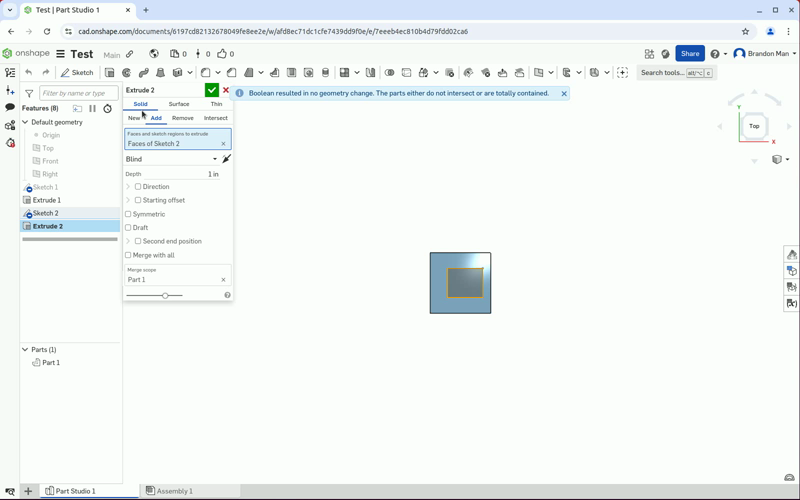
mouse_move(137, 120)
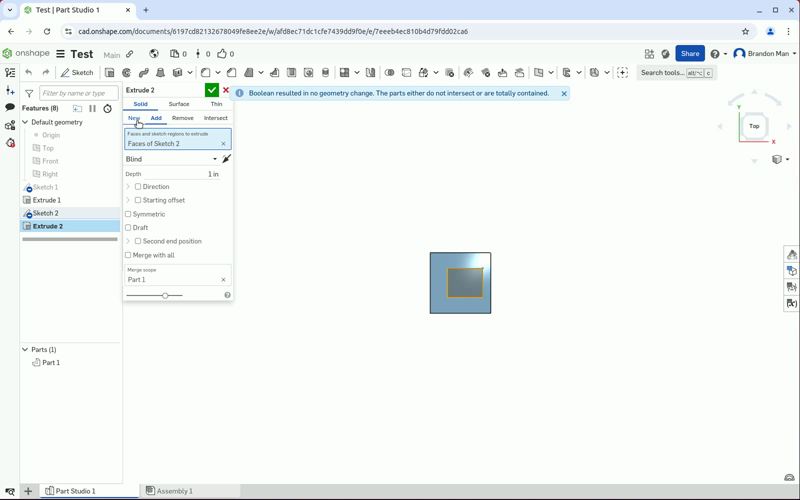
click(137, 120)
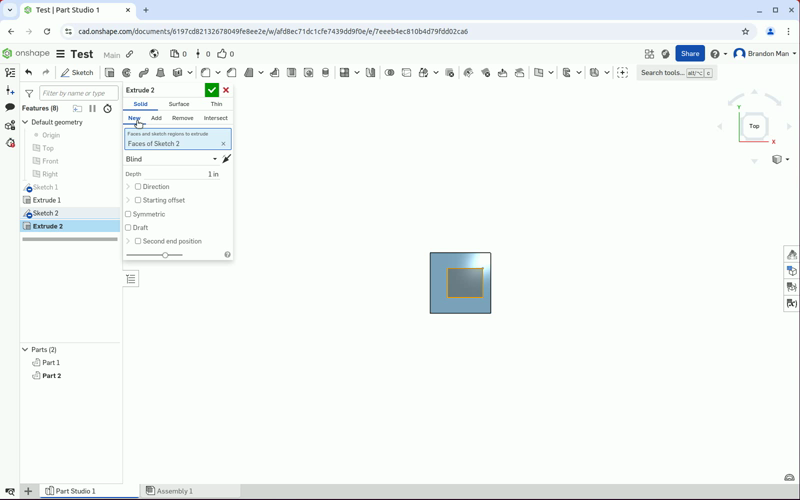
key(tab, 4)
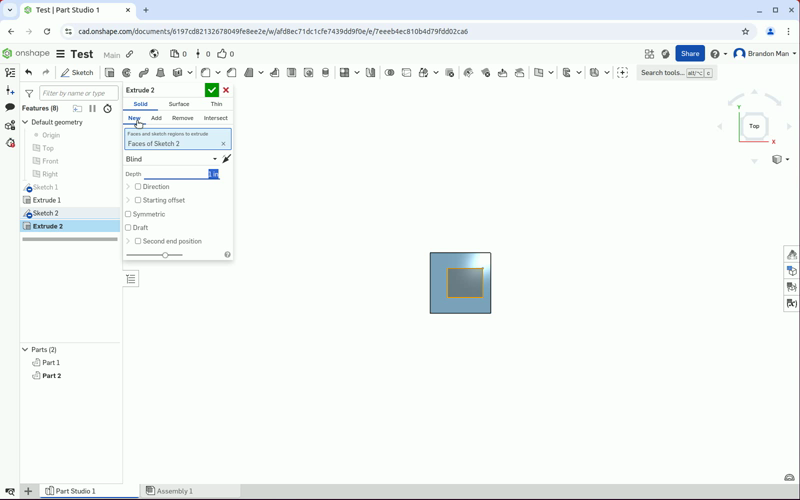
text(23.108)
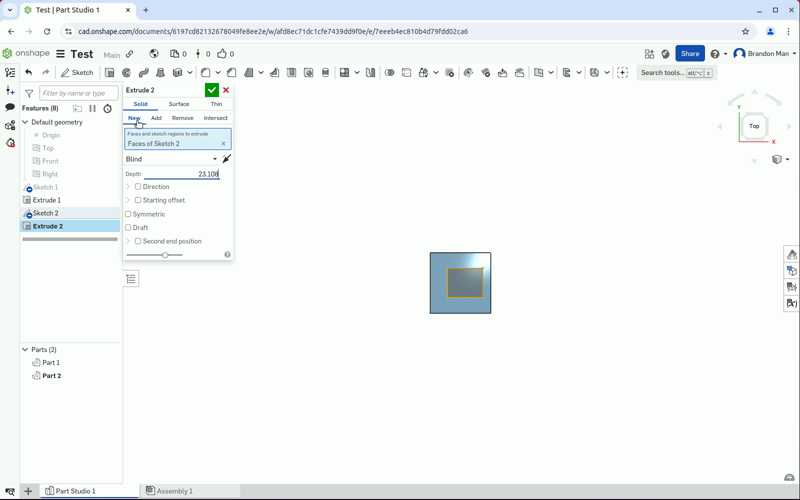
key(enter)
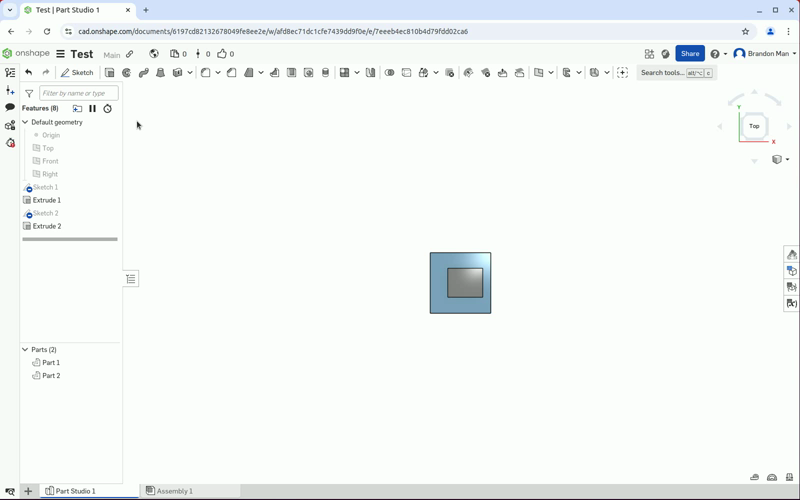
key(shift+h)
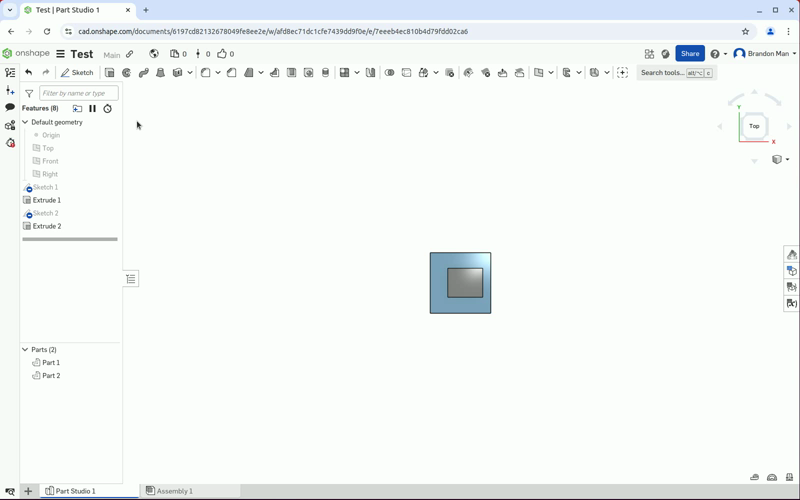
key(shift+h)
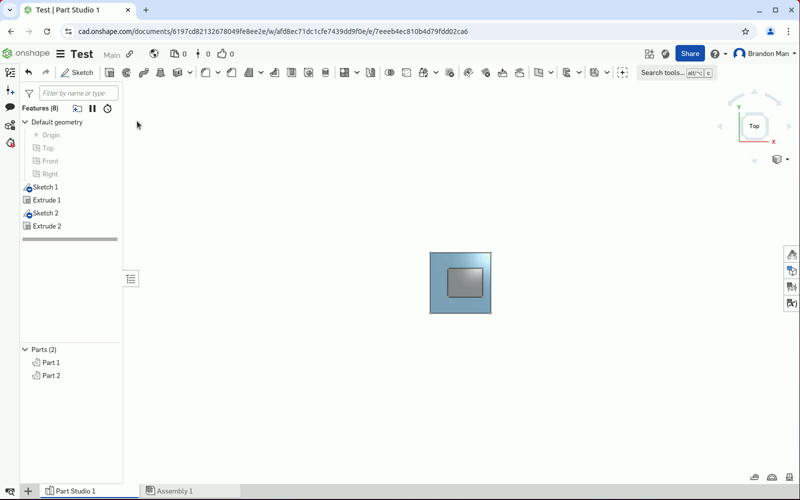
key(shift+7)
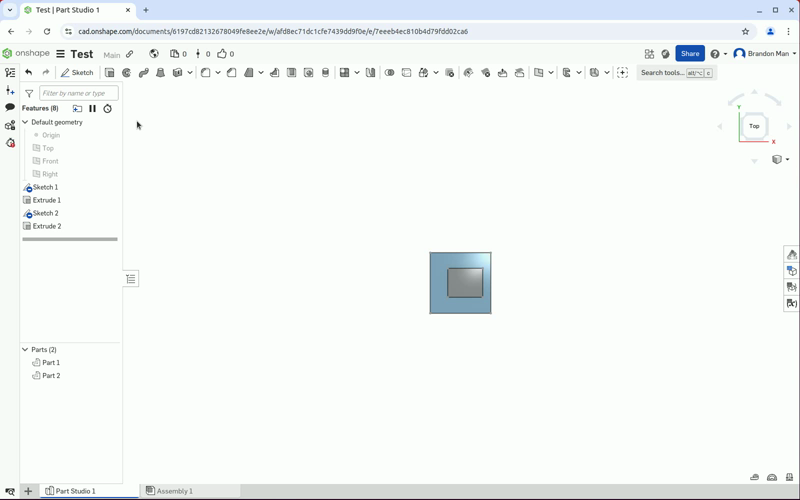
key(up, 3)
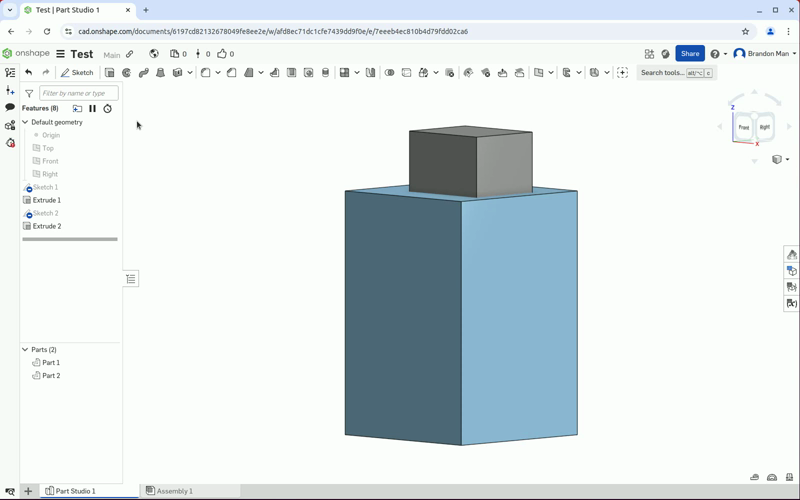
key(left, 3)
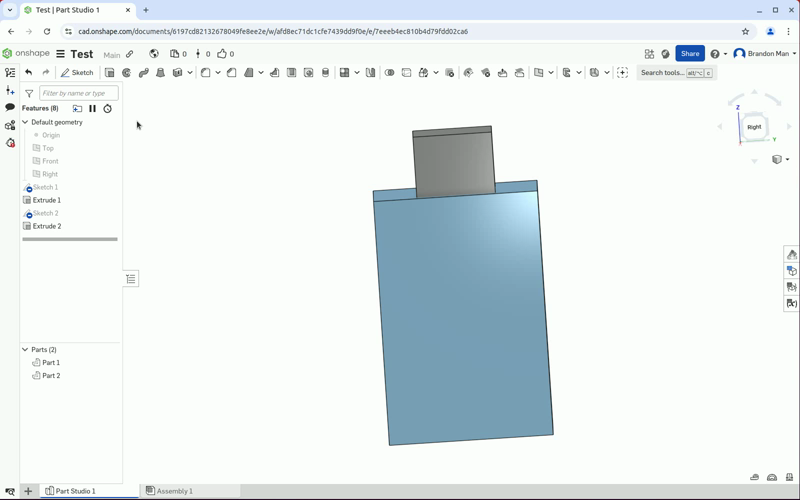
key(right, 3)
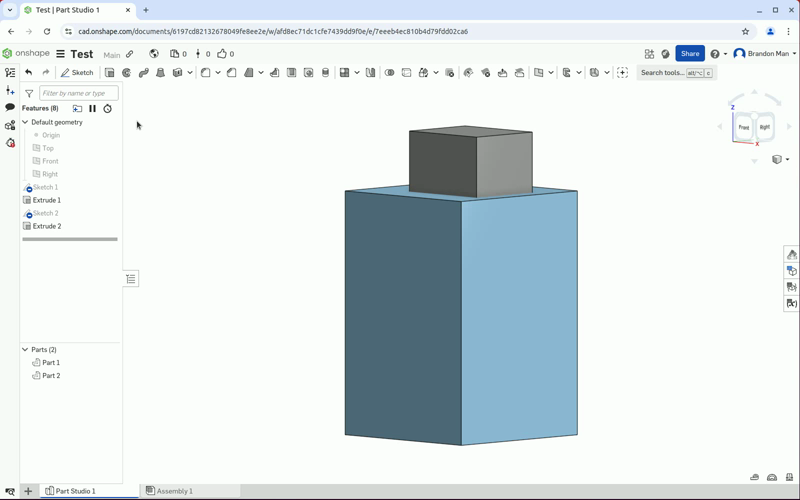
key(down, 3)
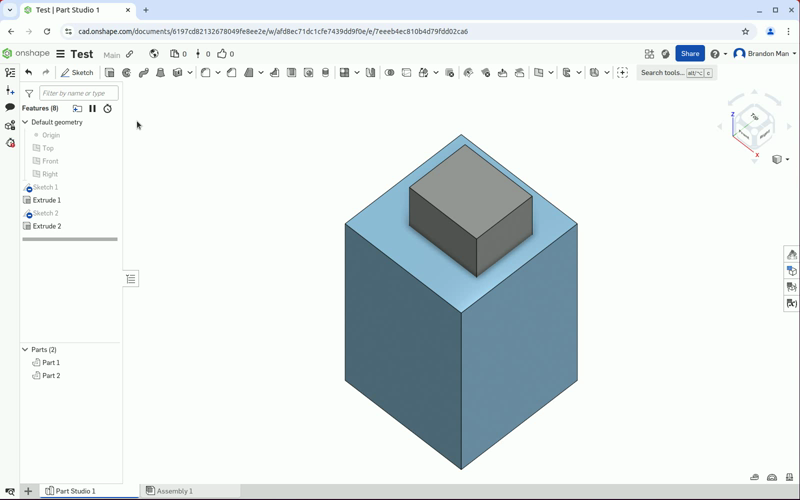
mouse_move(73, 189)
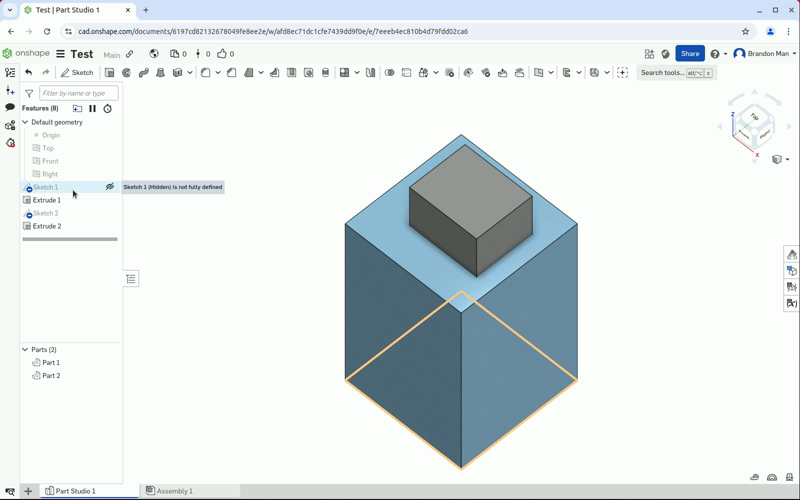
click(73, 189)